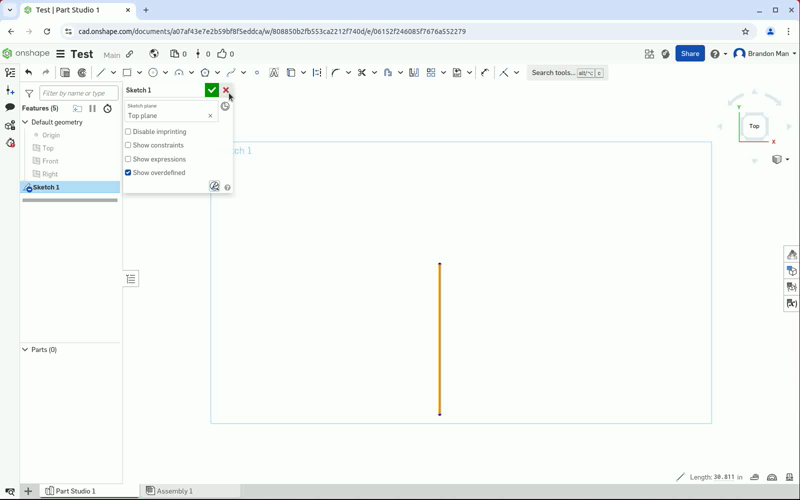
key(shift+h)
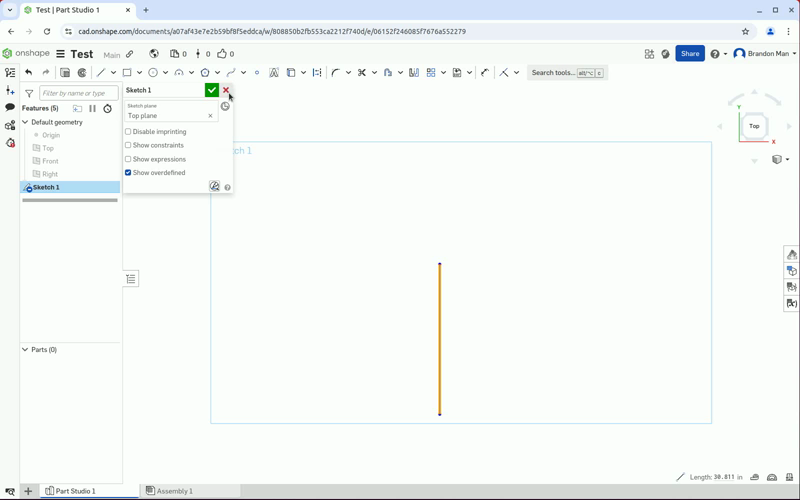
key(shift+s)
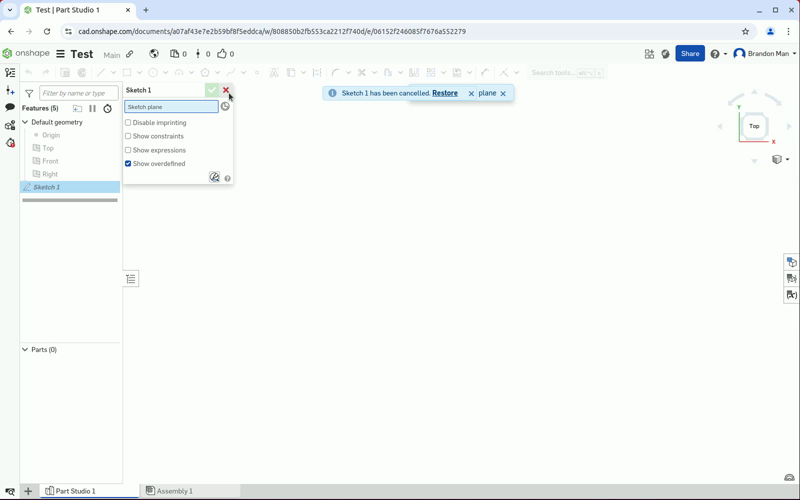
mouse_move(73, 150)
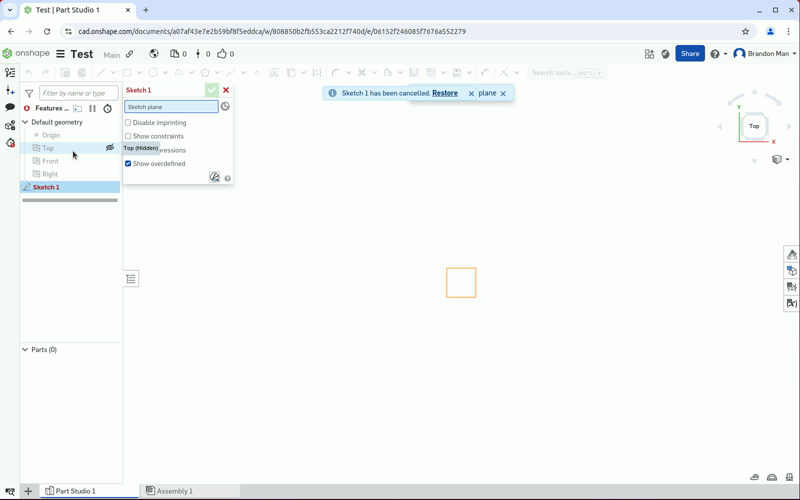
click(73, 150)
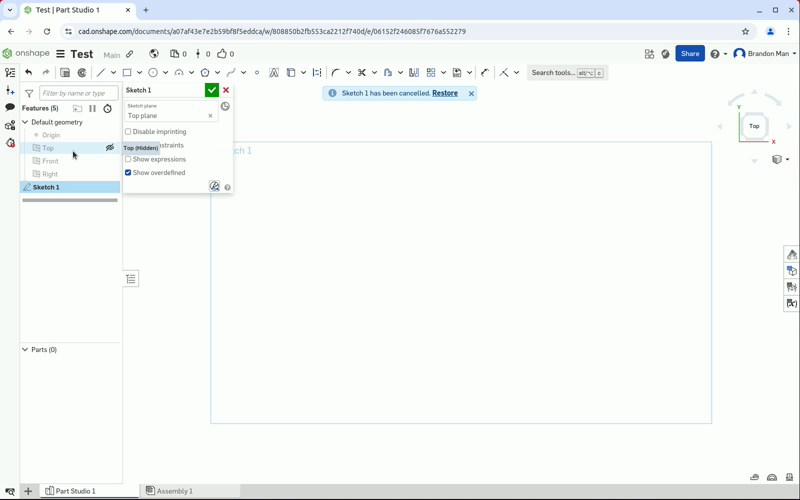
mouse_move(73, 352)
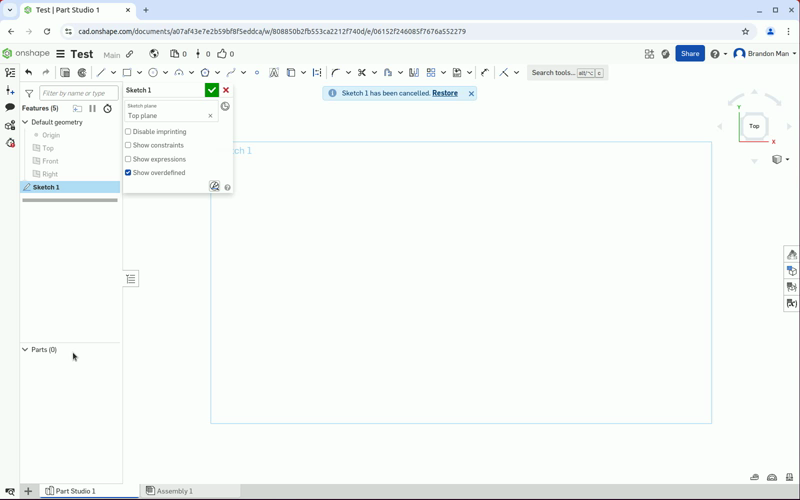
key(y)
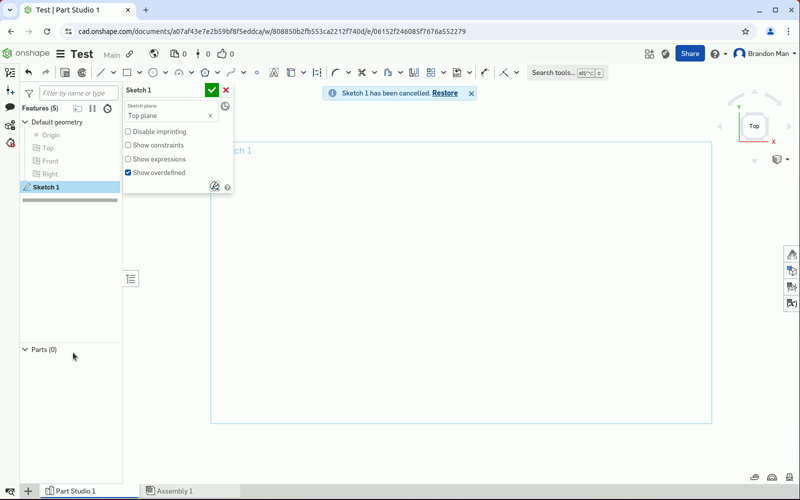
key(l)
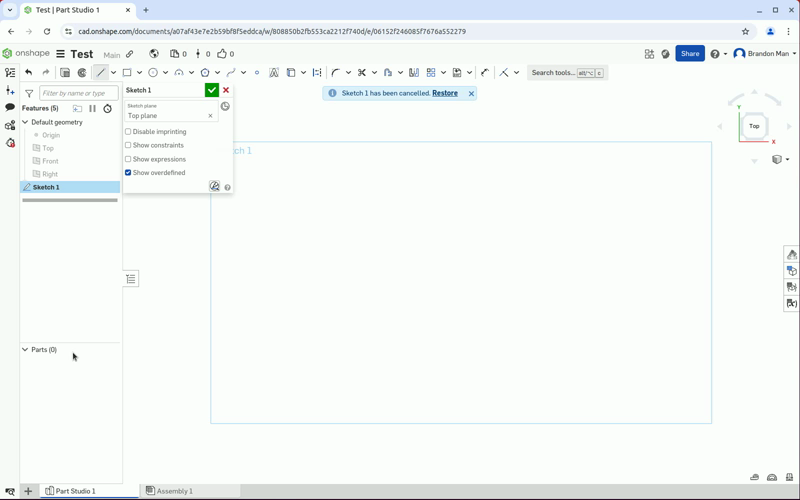
key_down(shift)
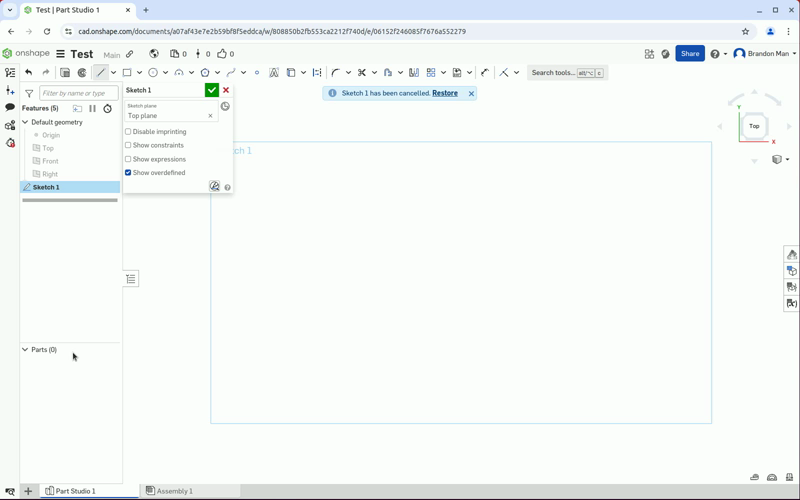
mouse_move(348, 182)
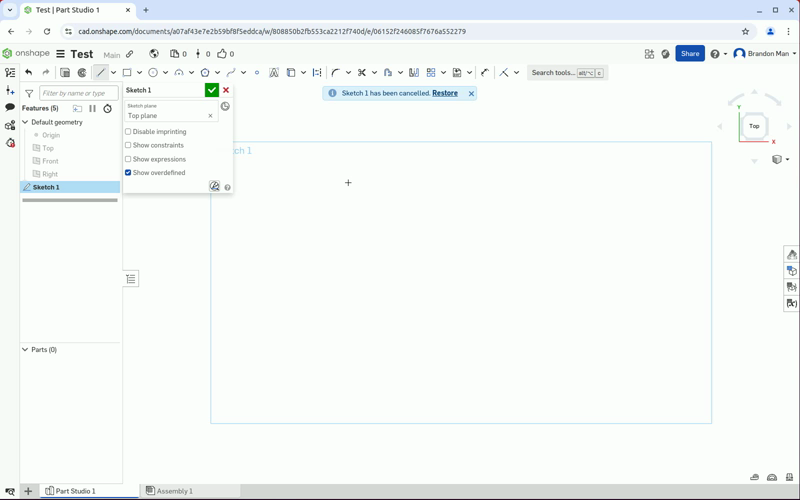
click(348, 182)
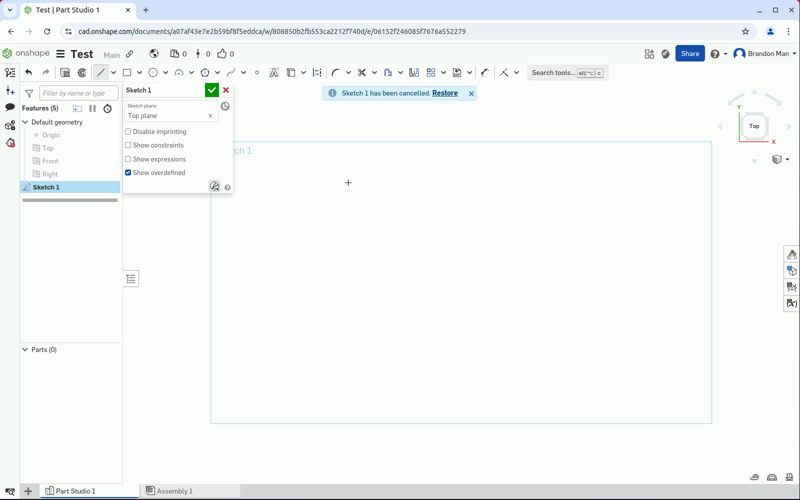
key_up(shift)
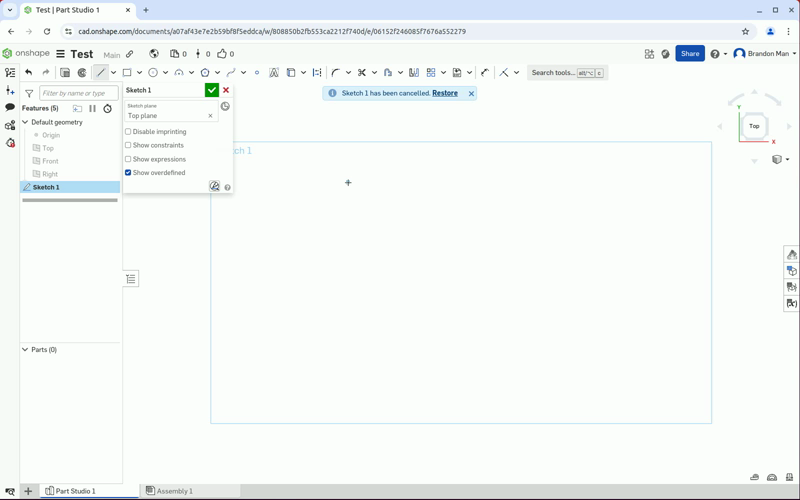
key_down(shift)
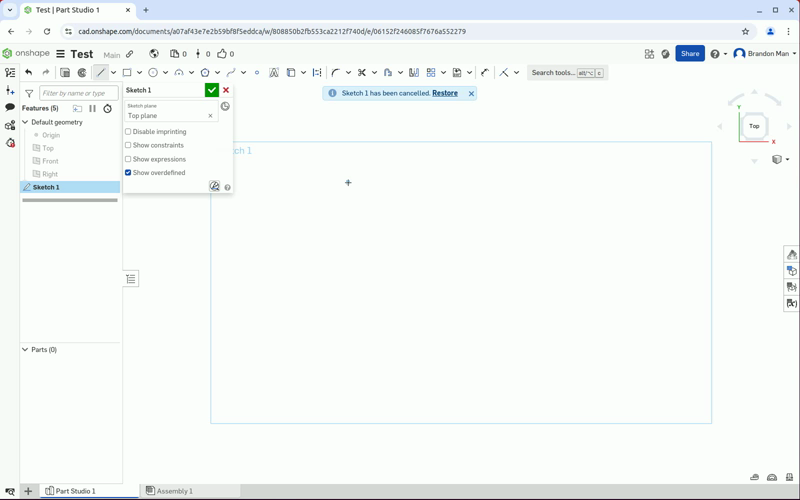
mouse_move(434, 293)
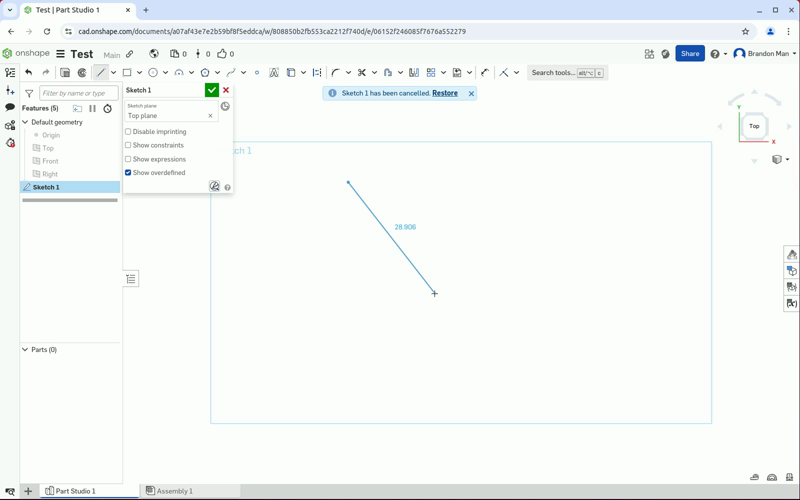
click(434, 293)
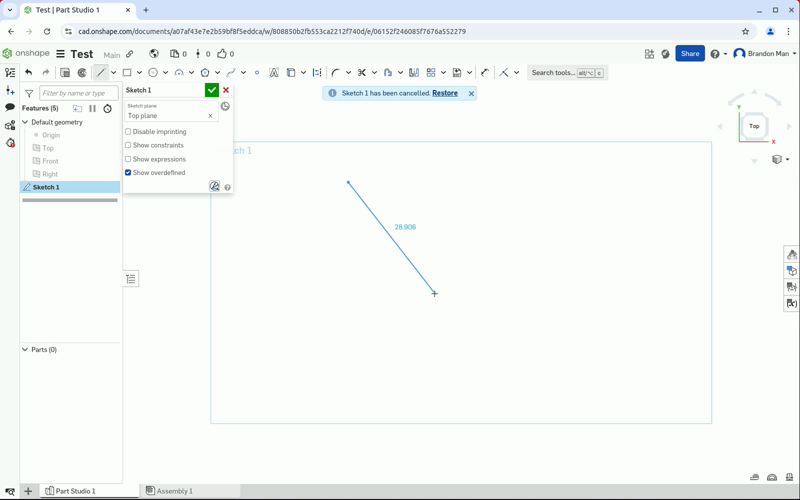
key_up(shift)
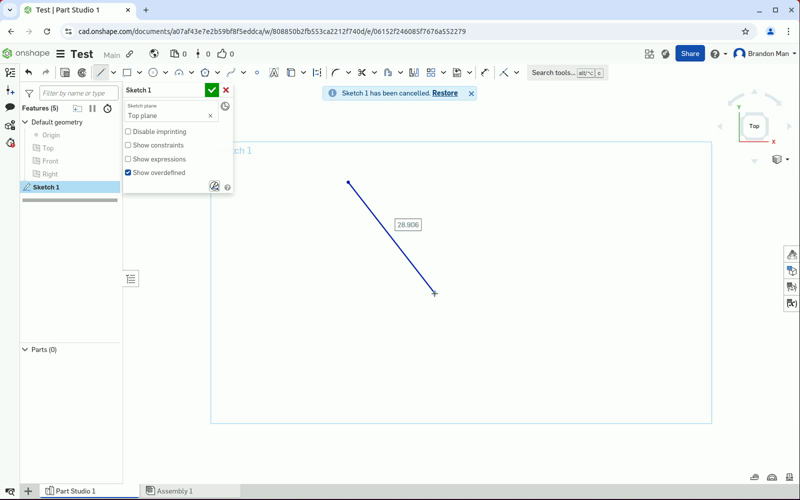
key_down(shift)
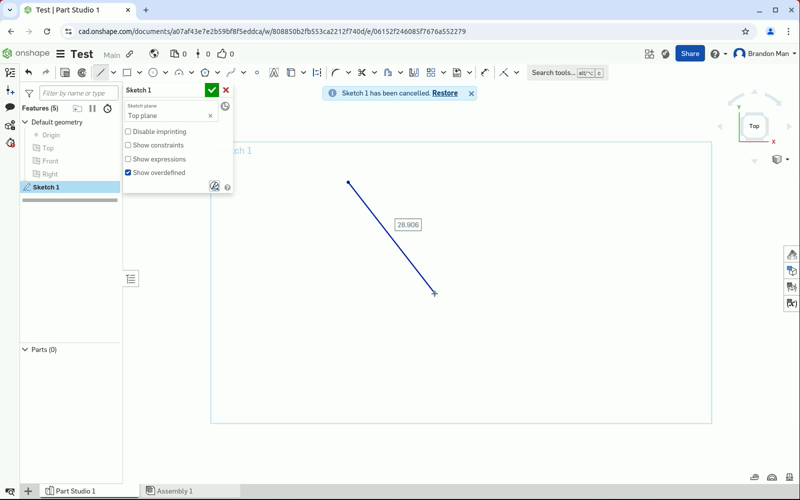
mouse_move(464, 293)
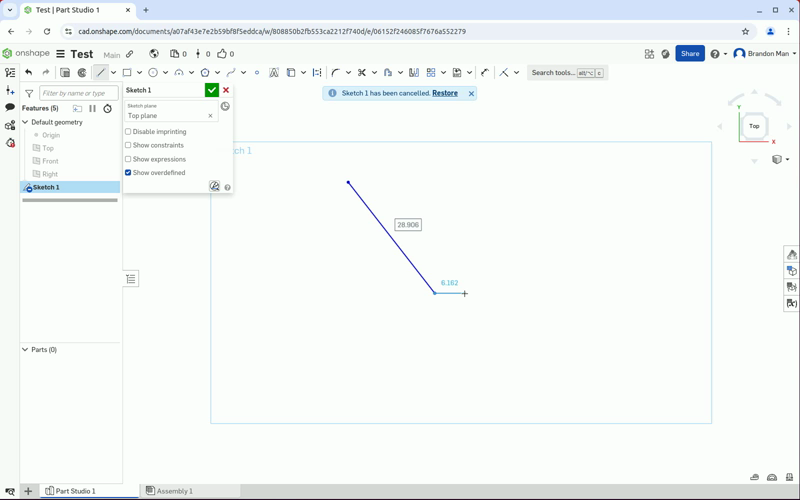
mouse_move(434, 241)
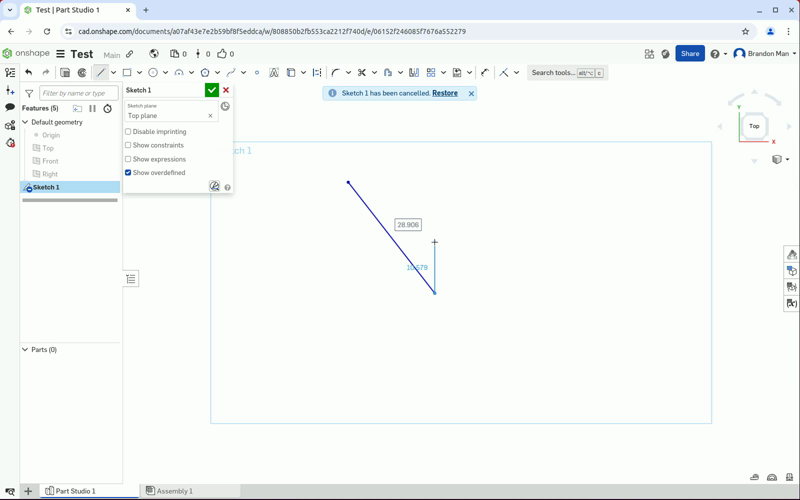
click(434, 241)
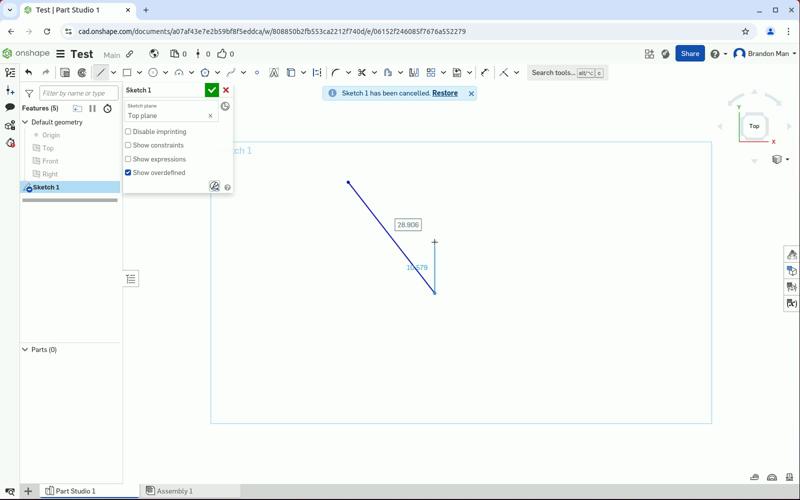
key_up(shift)
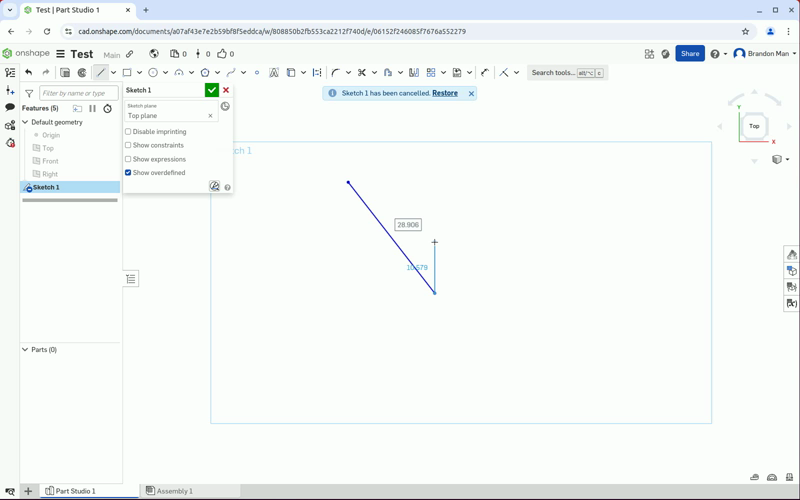
key_down(shift)
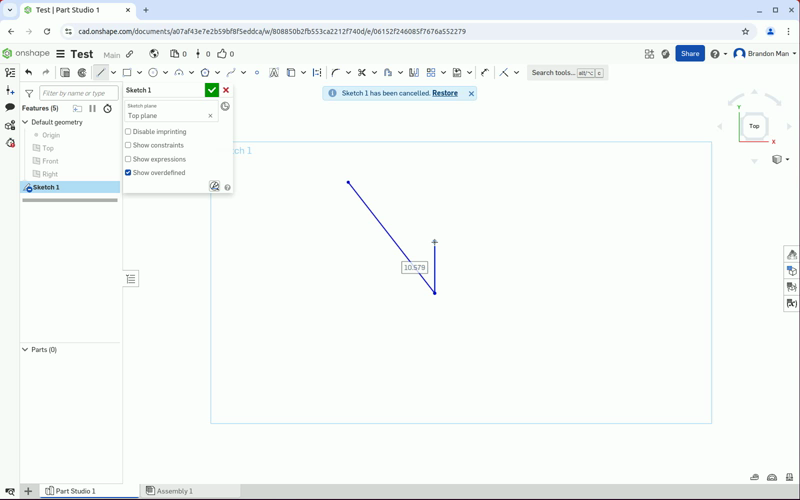
mouse_move(348, 182)
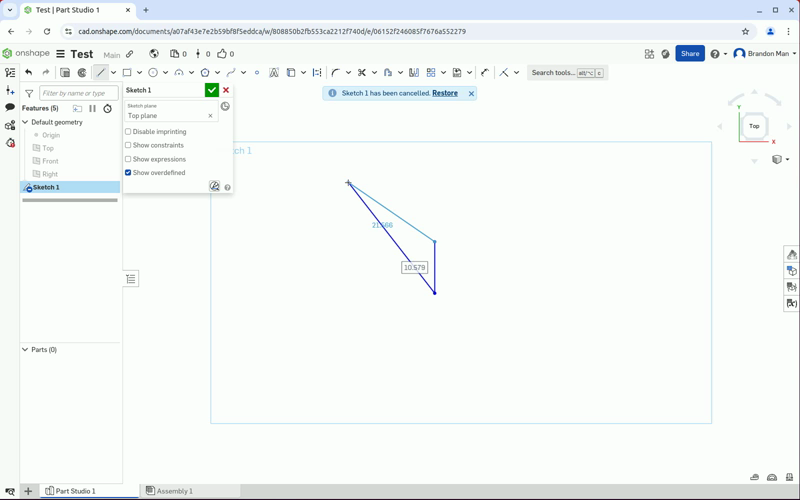
key_up(shift)
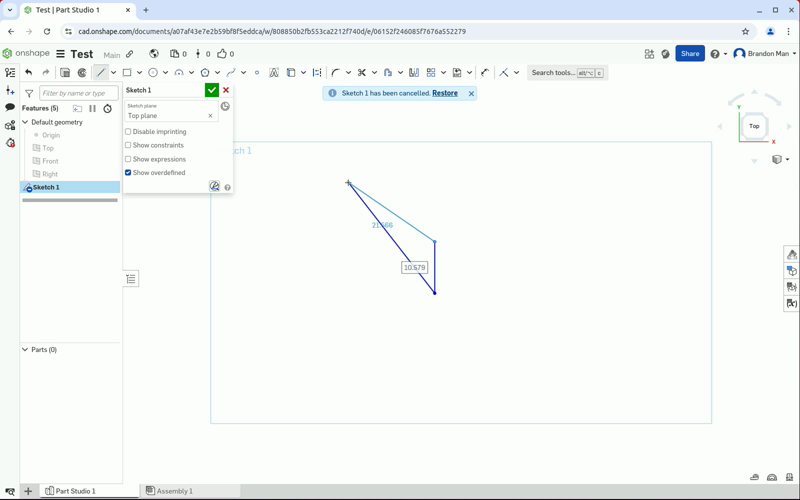
click(348, 182)
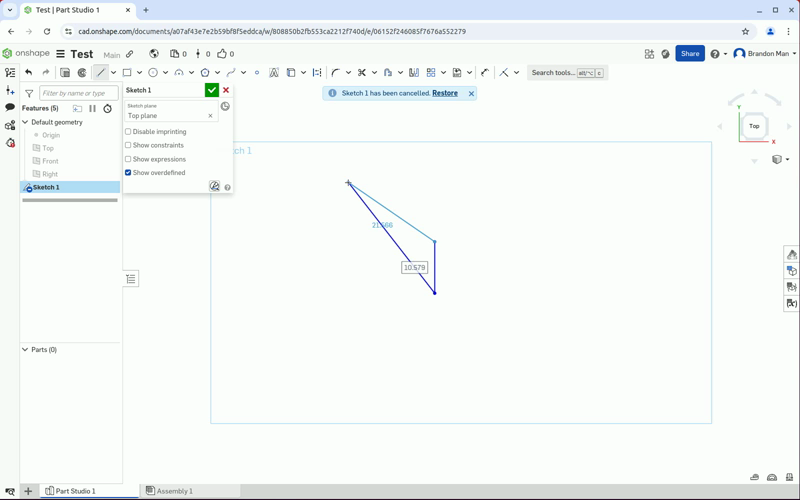
key(esc)
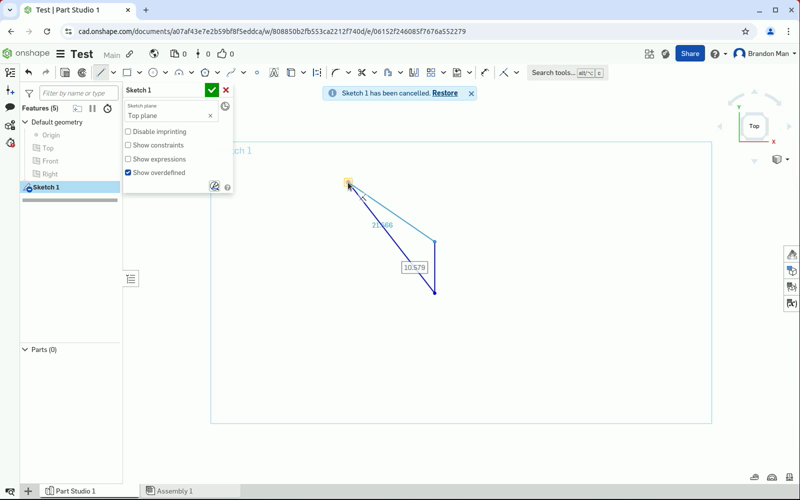
mouse_move(370, 207)
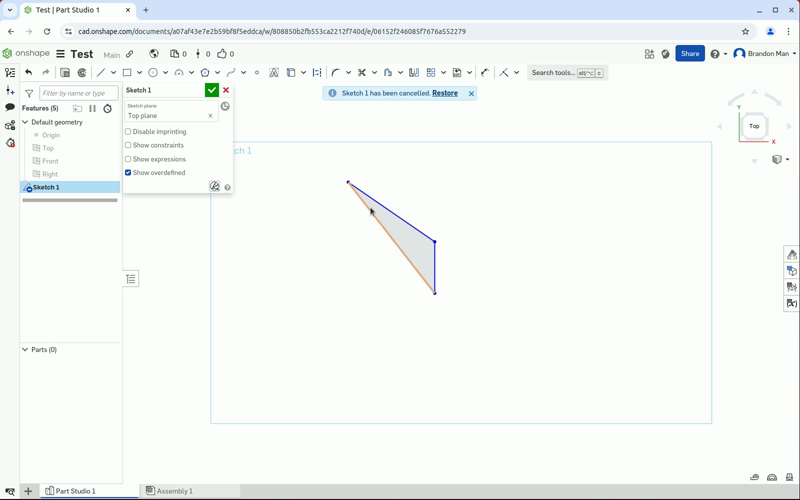
click(370, 207)
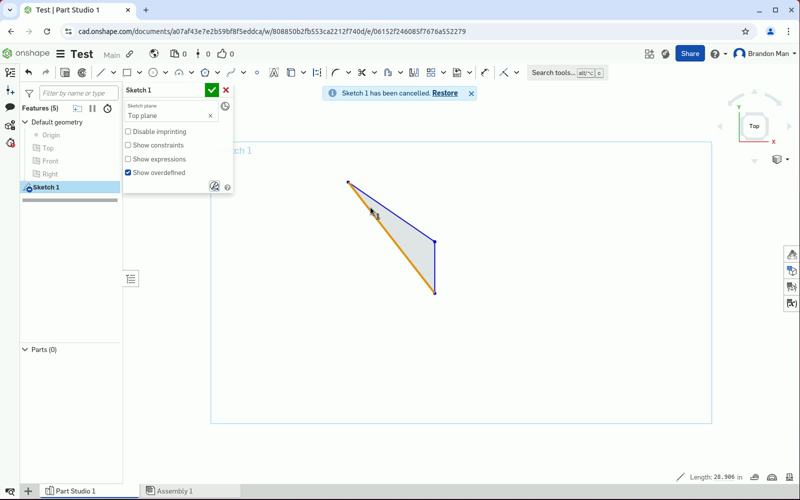
mouse_move(73, 352)
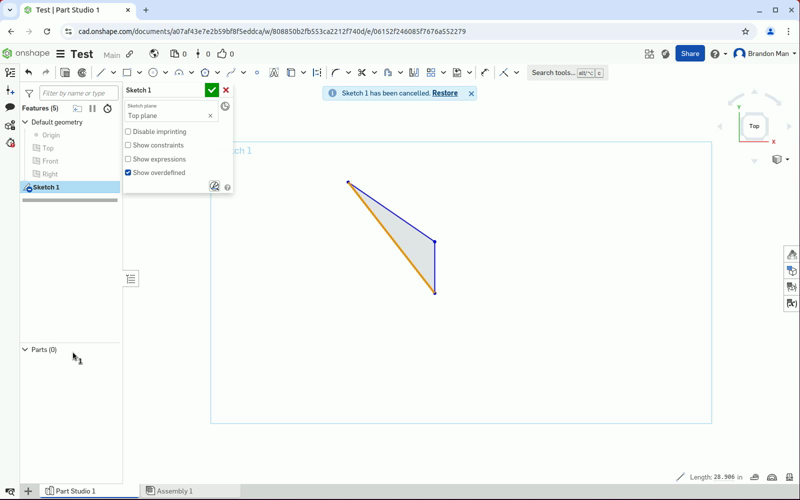
key(shift+y)
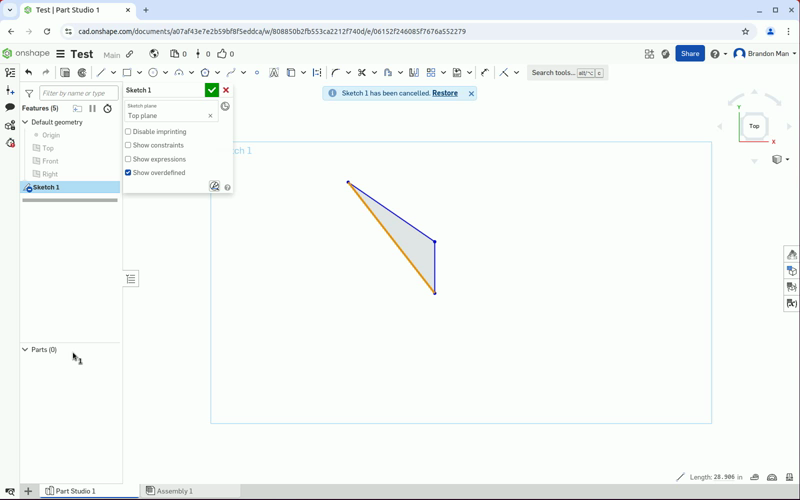
key(shift+e)
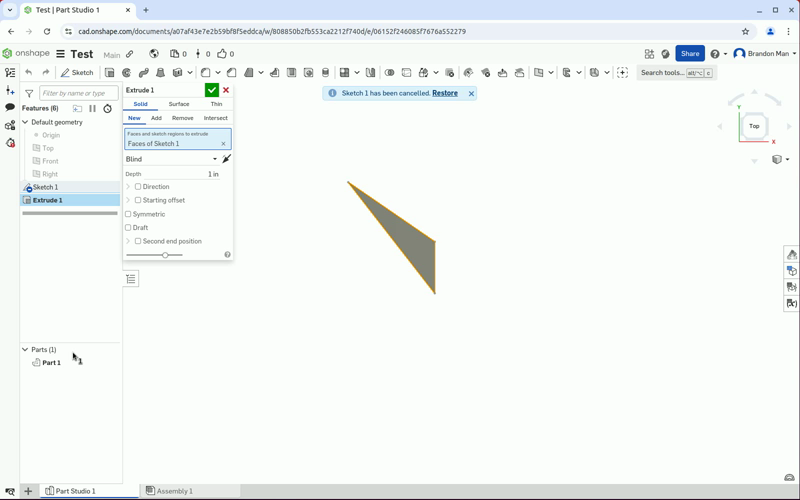
mouse_move(143, 106)
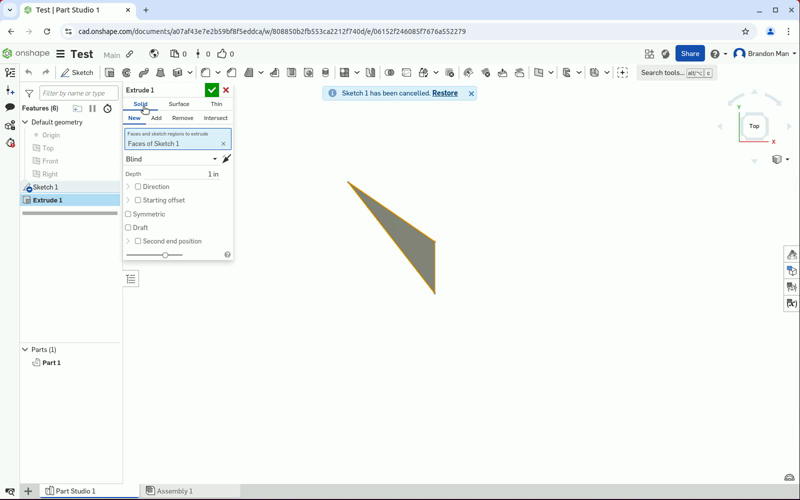
click(143, 106)
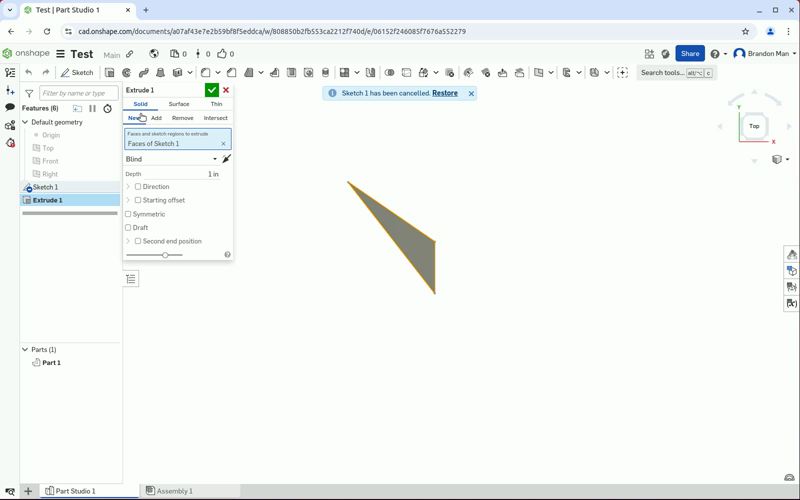
mouse_move(137, 120)
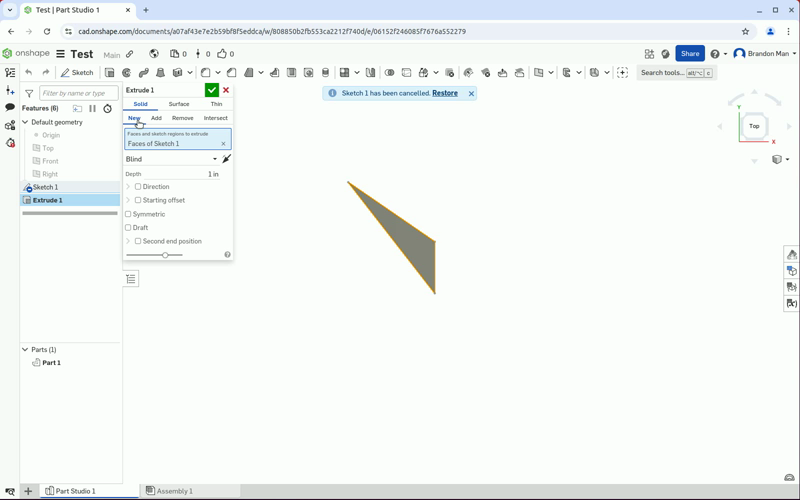
click(137, 120)
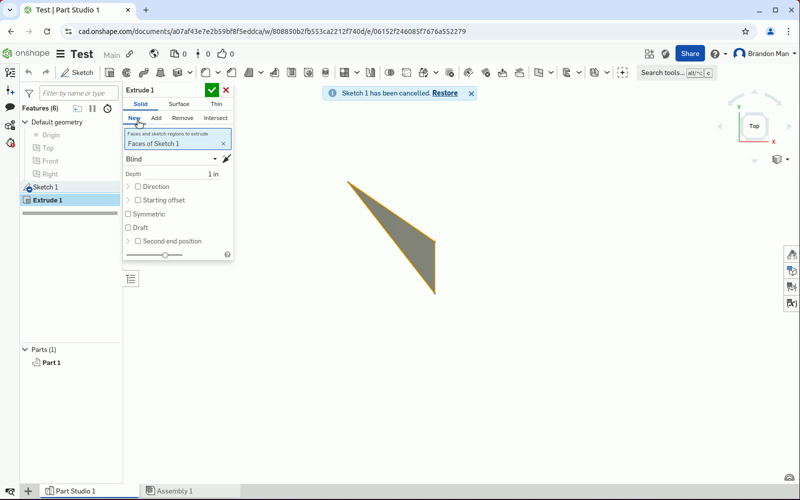
key(tab, 4)
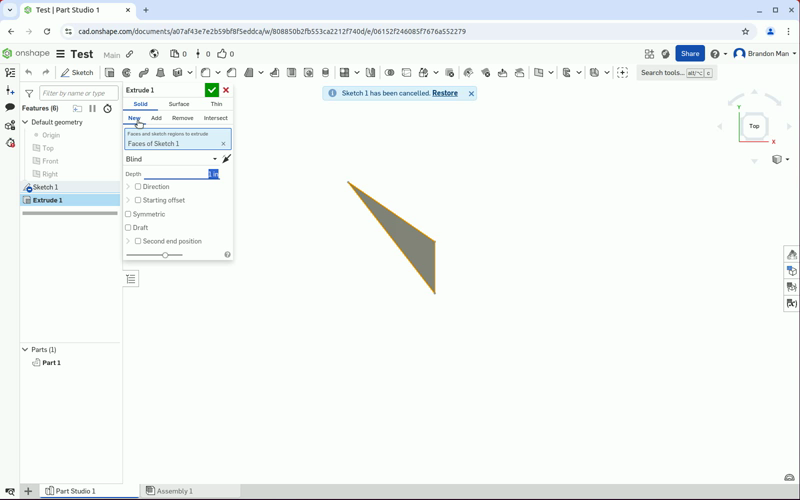
text(17.572)
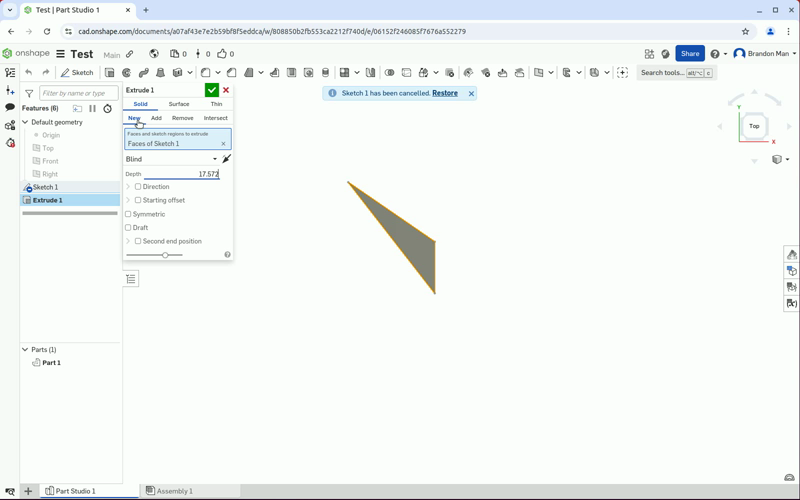
key(enter)
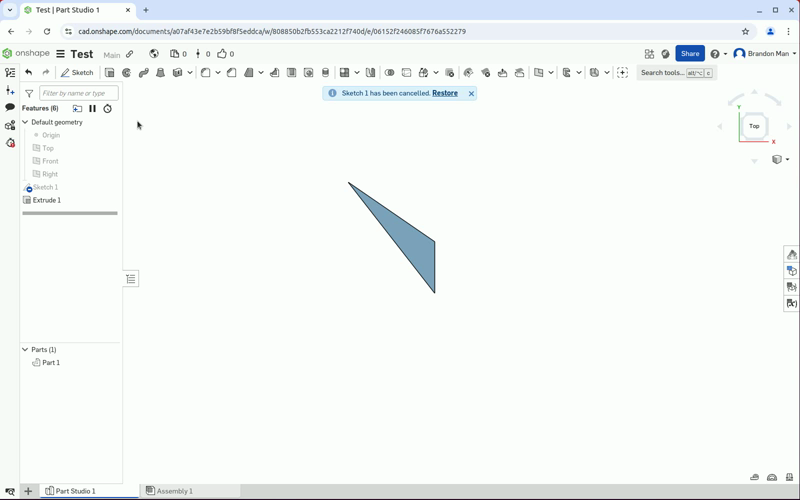
key(shift+h)
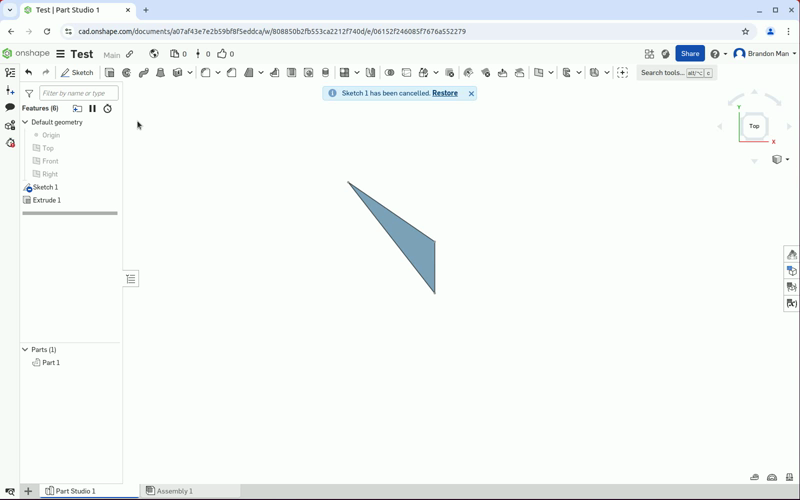
key(shift+h)
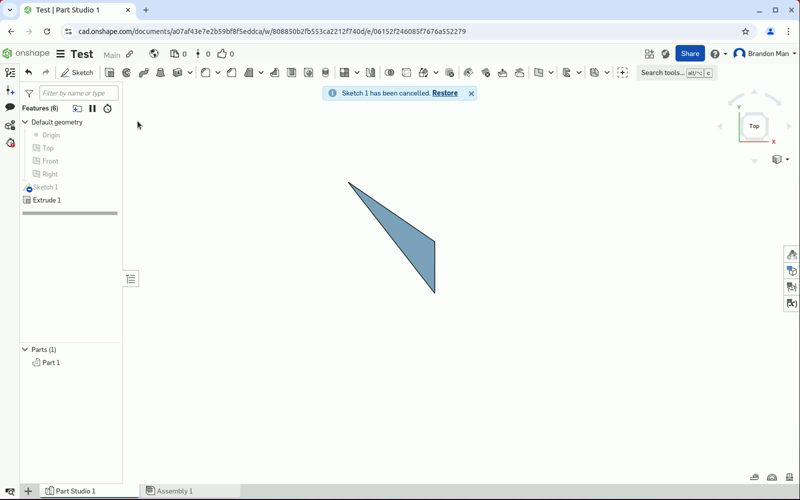
mouse_move(73, 189)
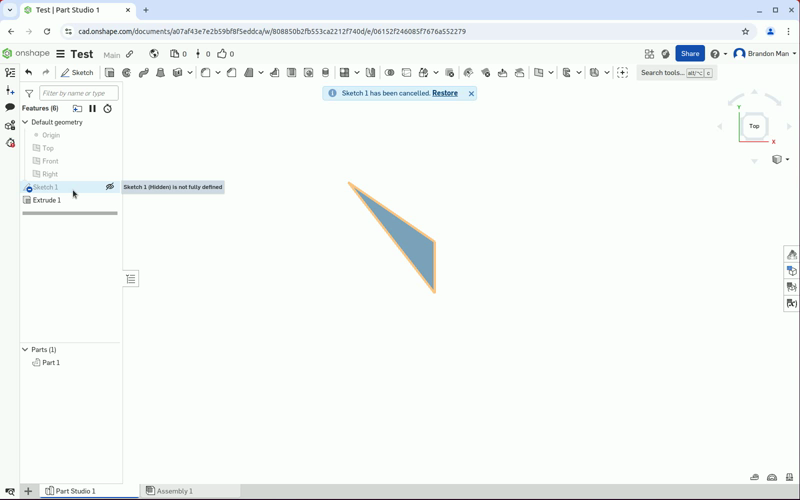
click(73, 189)
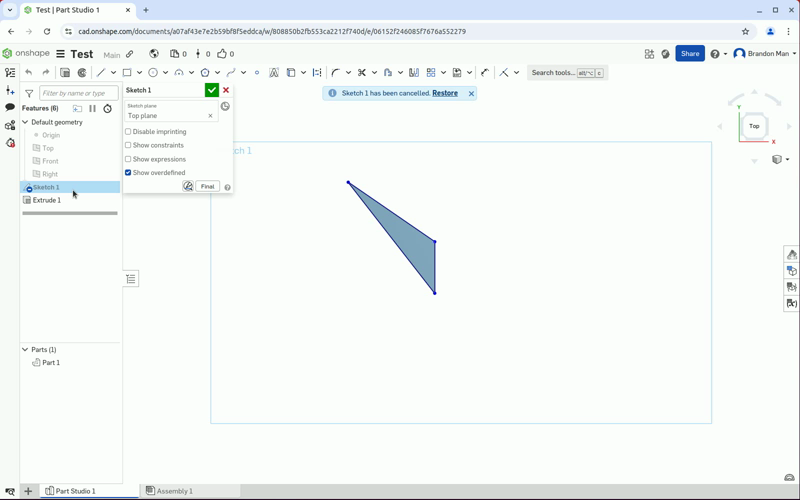
mouse_move(229, 92)
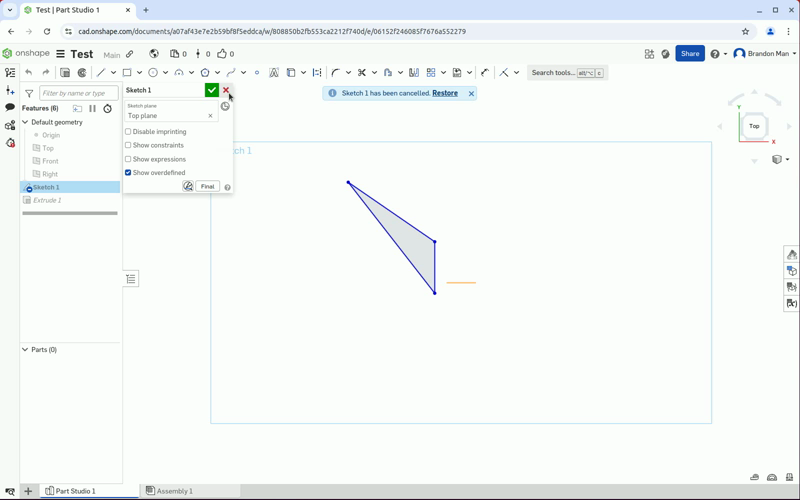
click(229, 92)
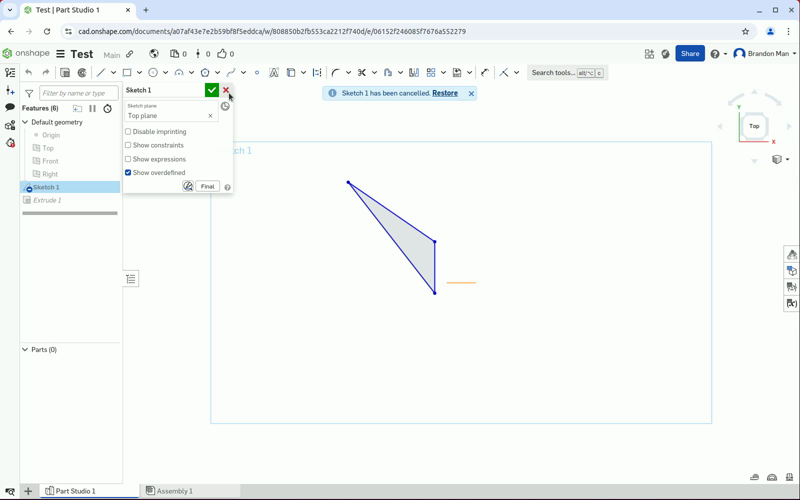
key(shift+s)
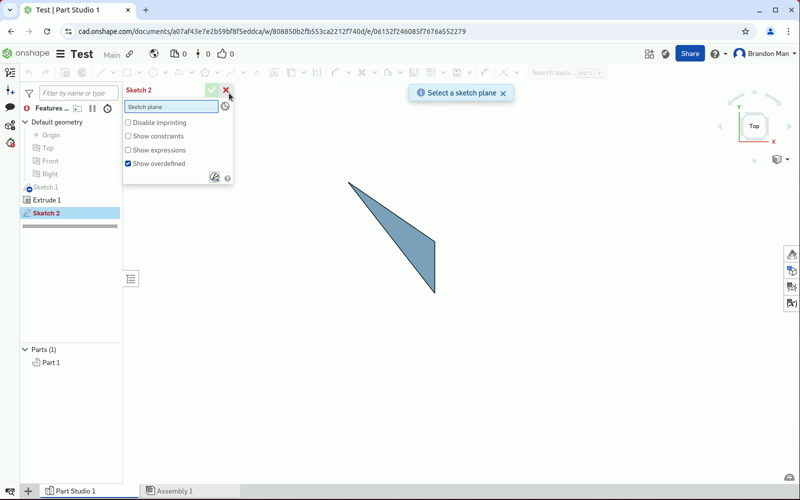
mouse_move(73, 150)
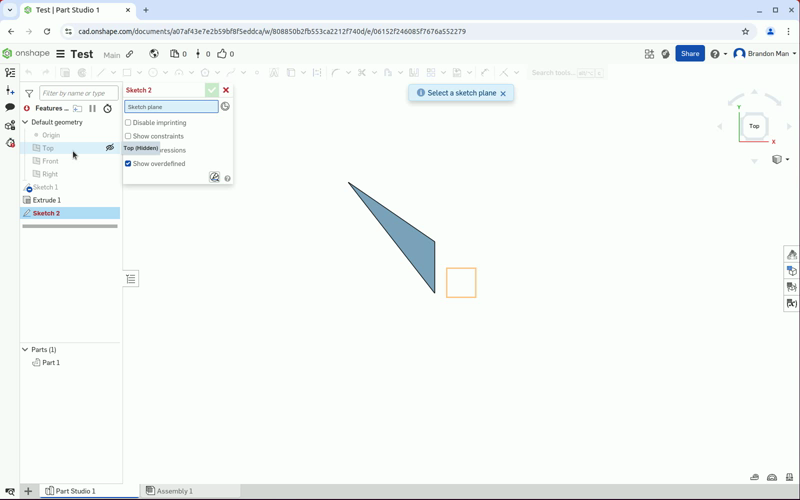
click(73, 150)
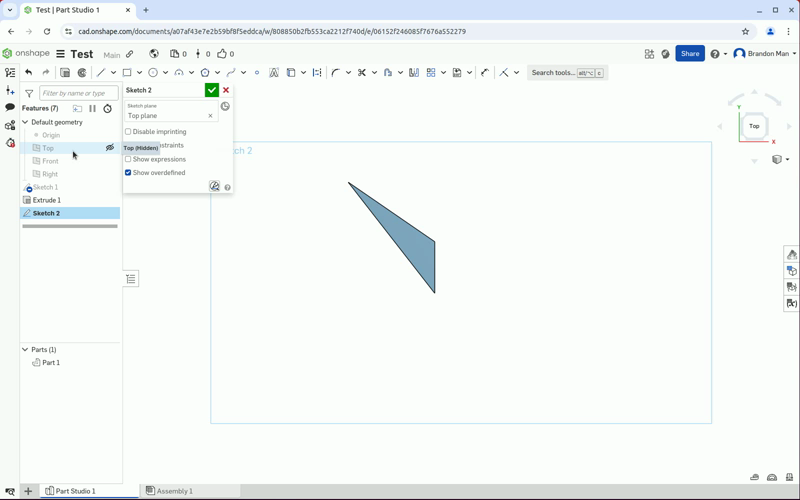
mouse_move(73, 352)
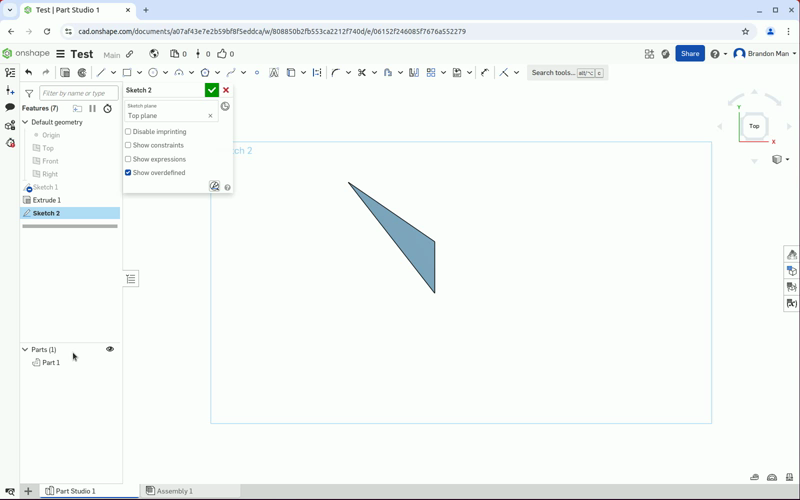
key(y)
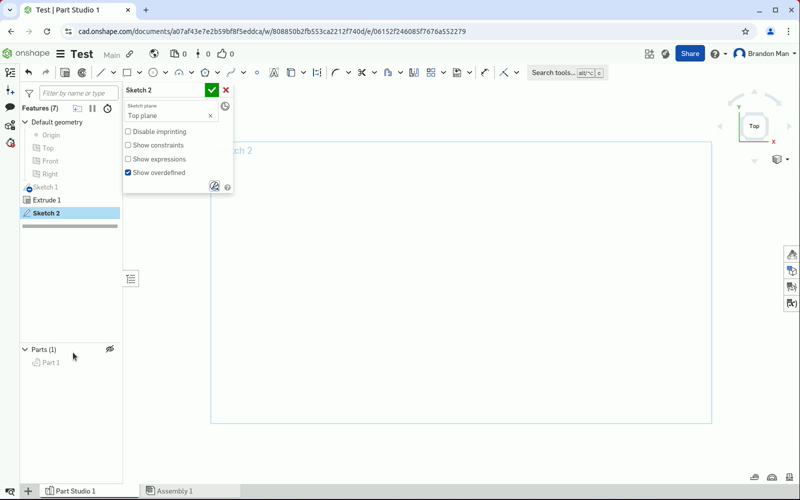
key(l)
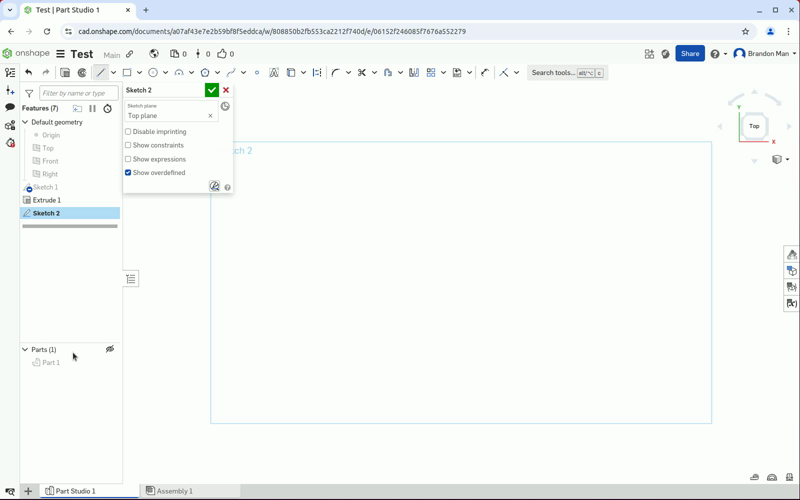
key_down(shift)
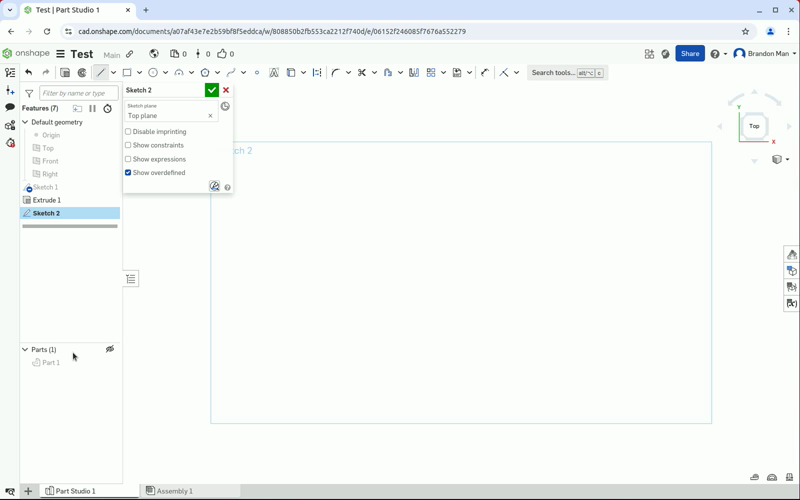
mouse_move(434, 293)
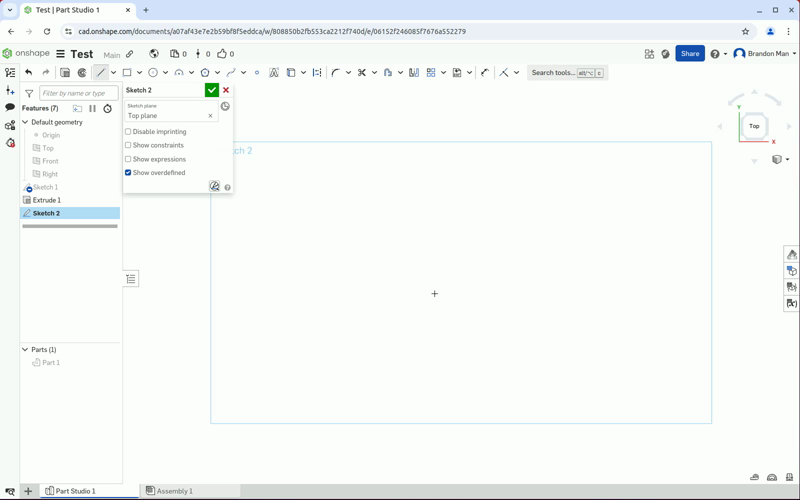
click(434, 293)
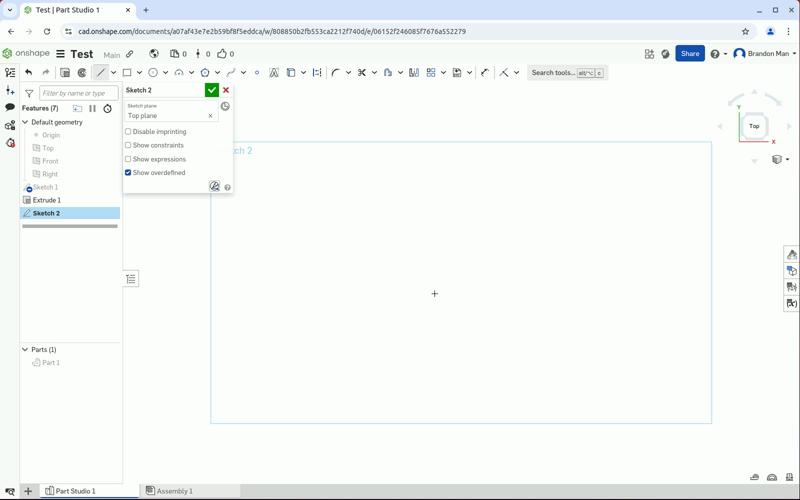
key_up(shift)
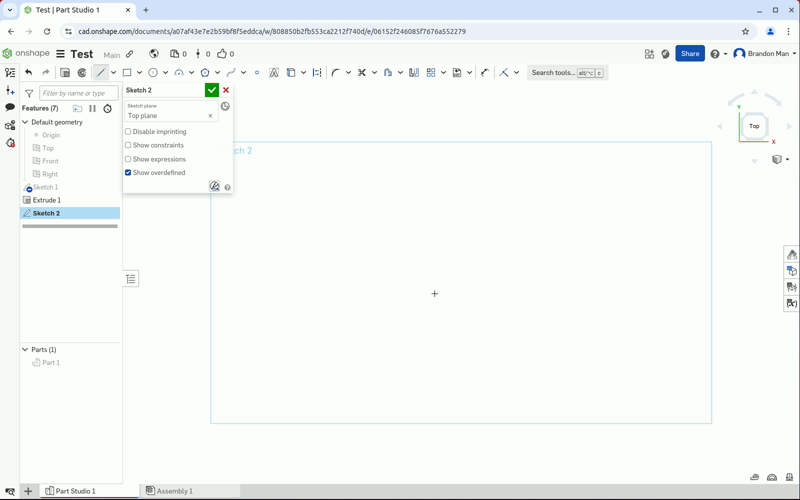
key_down(shift)
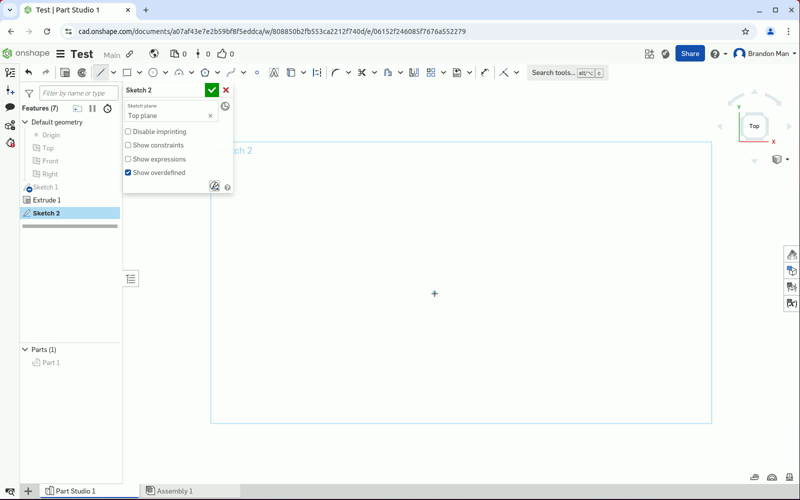
mouse_move(492, 367)
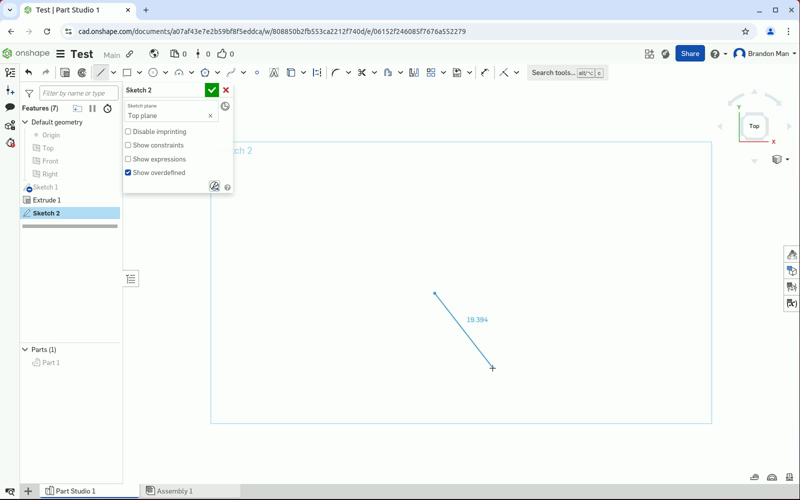
click(492, 367)
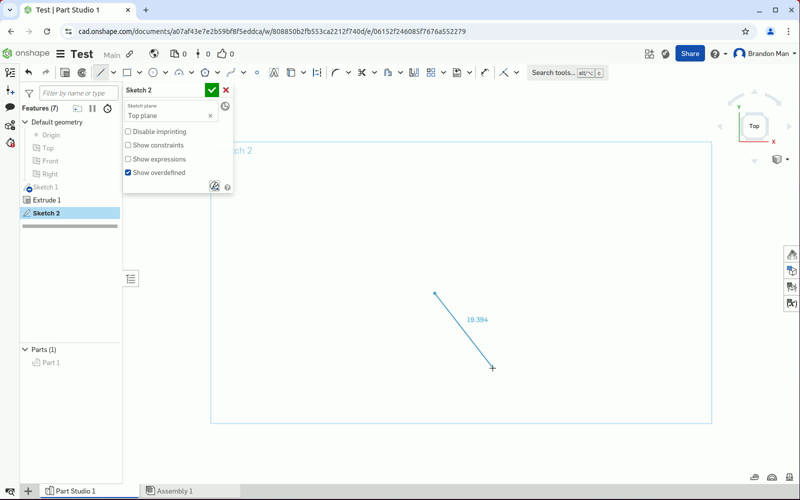
key_up(shift)
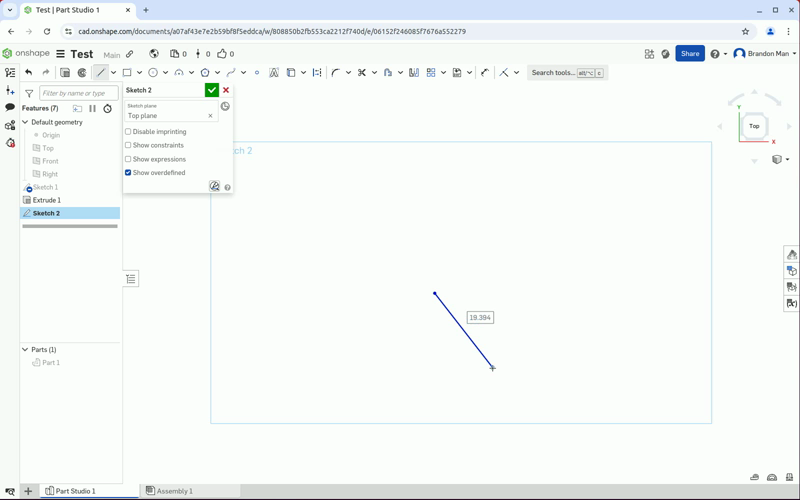
key_down(shift)
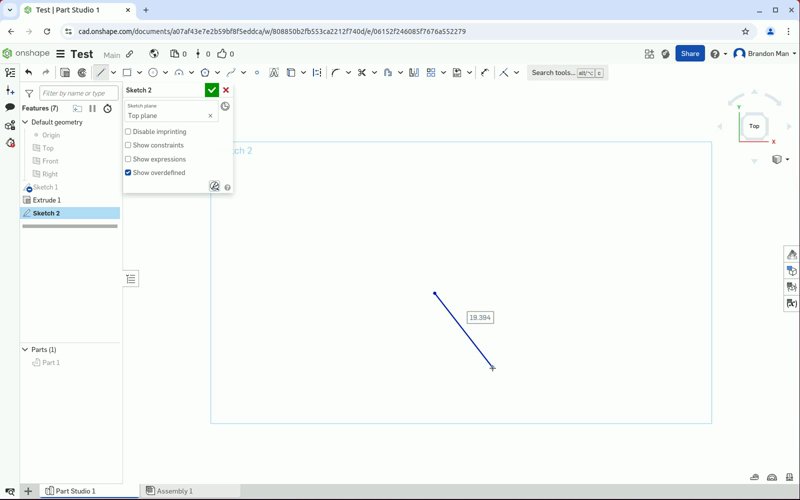
mouse_move(492, 282)
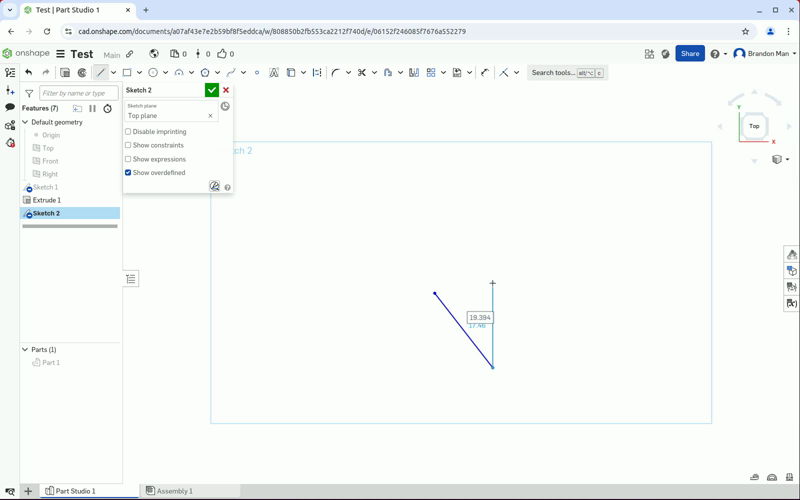
click(492, 282)
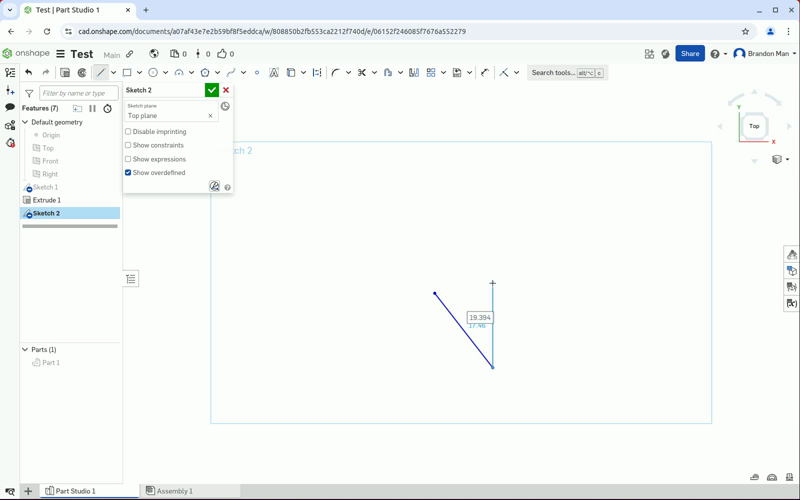
key_up(shift)
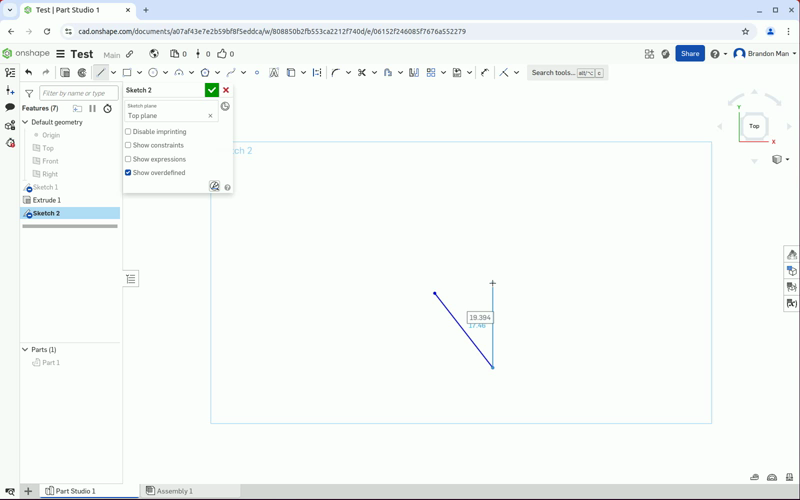
key_down(shift)
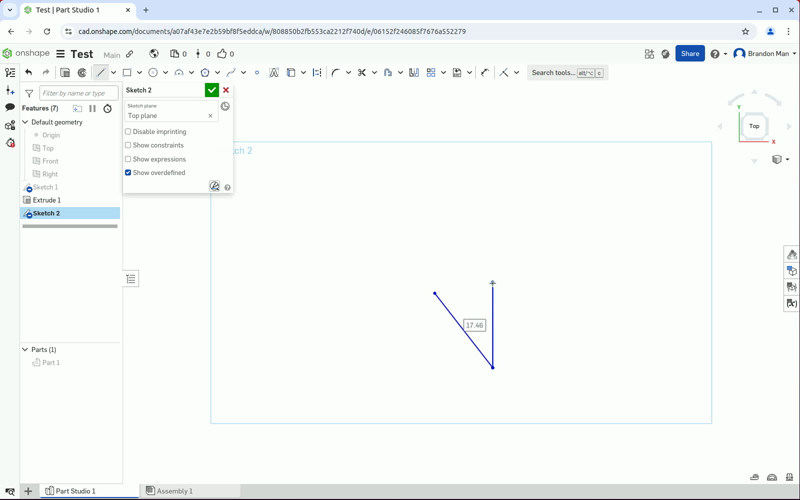
mouse_move(434, 242)
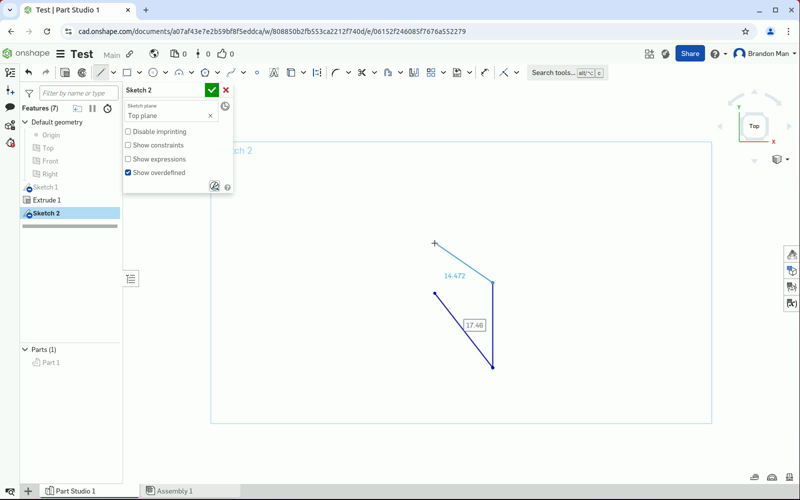
click(434, 242)
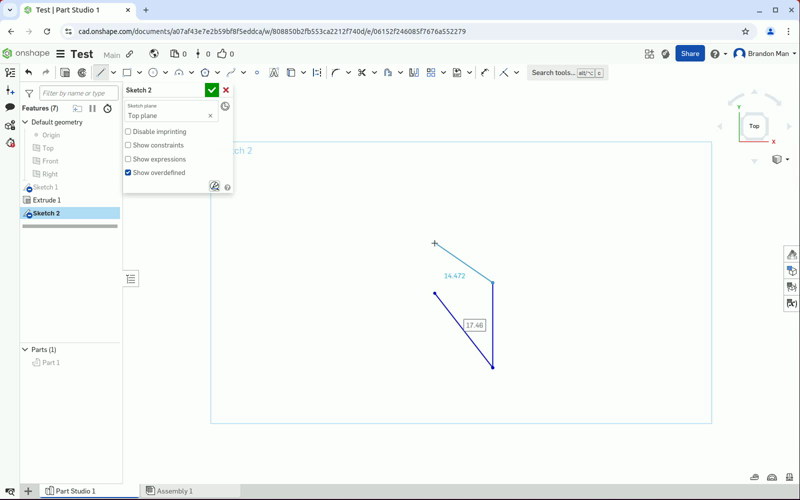
key_up(shift)
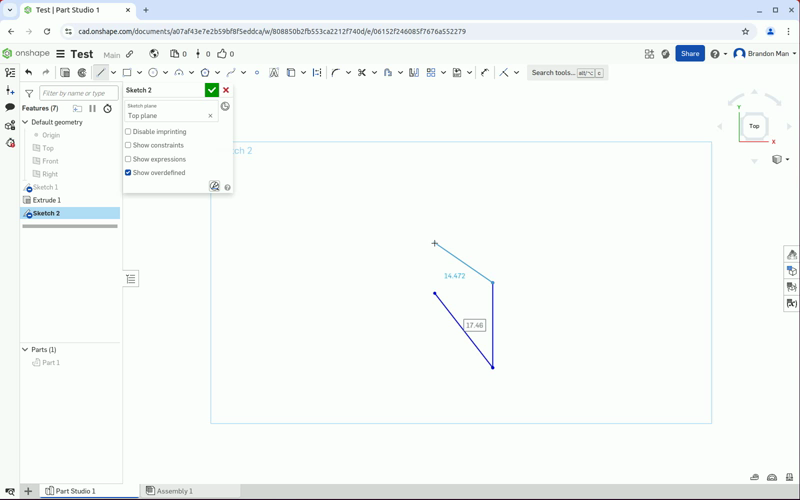
mouse_move(464, 242)
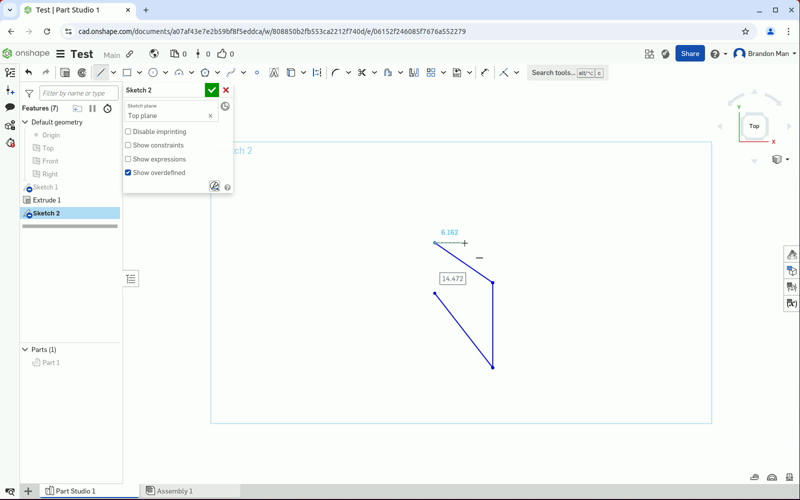
key_down(shift)
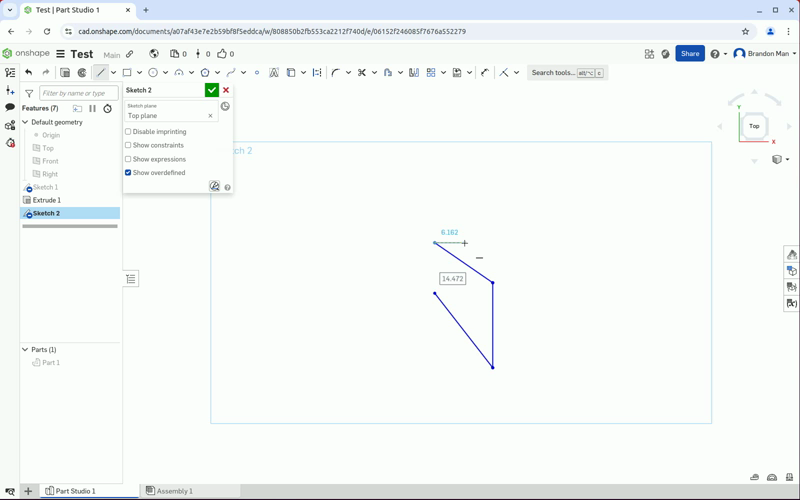
mouse_move(434, 293)
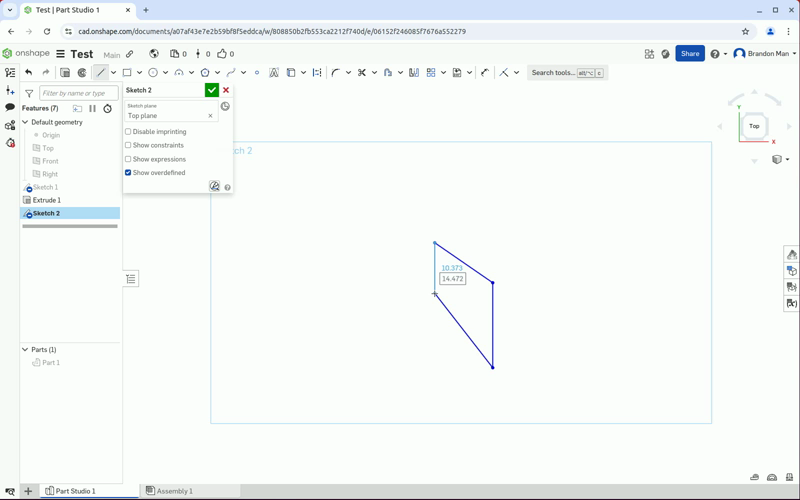
key_up(shift)
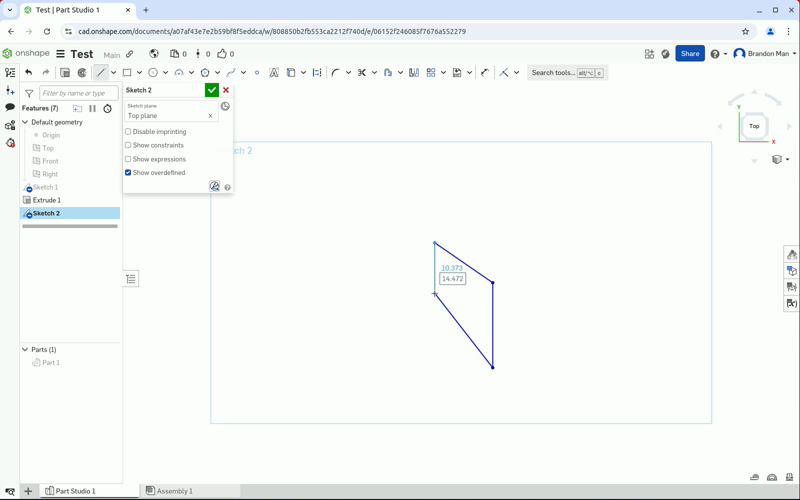
click(434, 293)
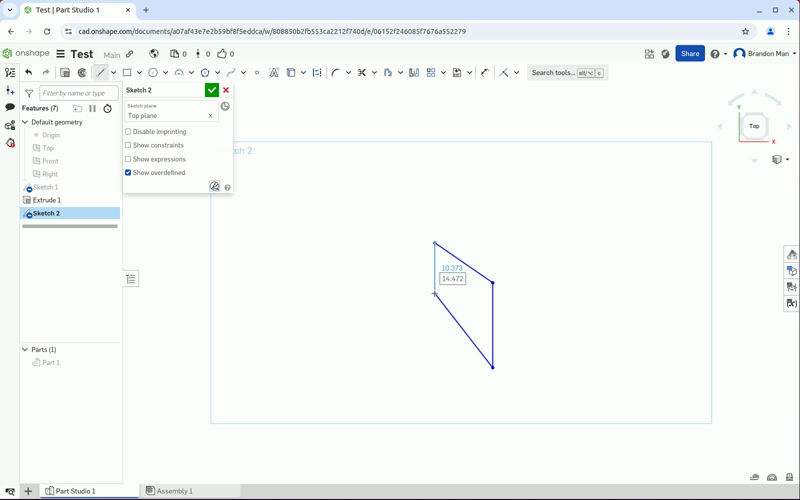
key(esc)
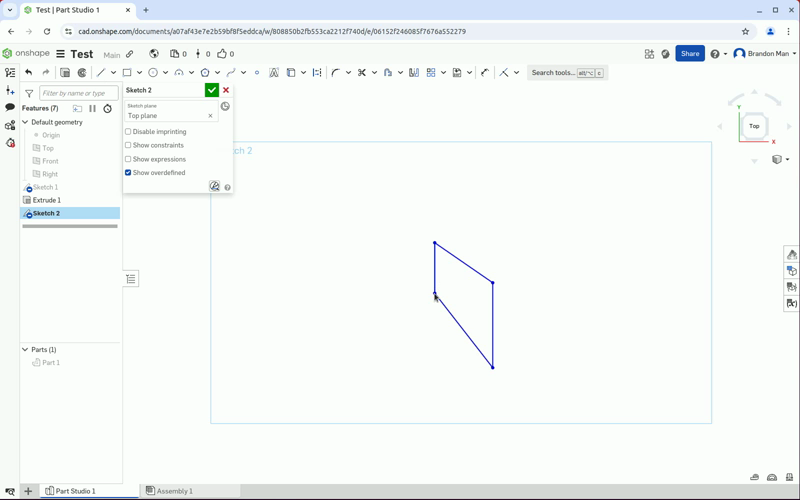
mouse_move(452, 304)
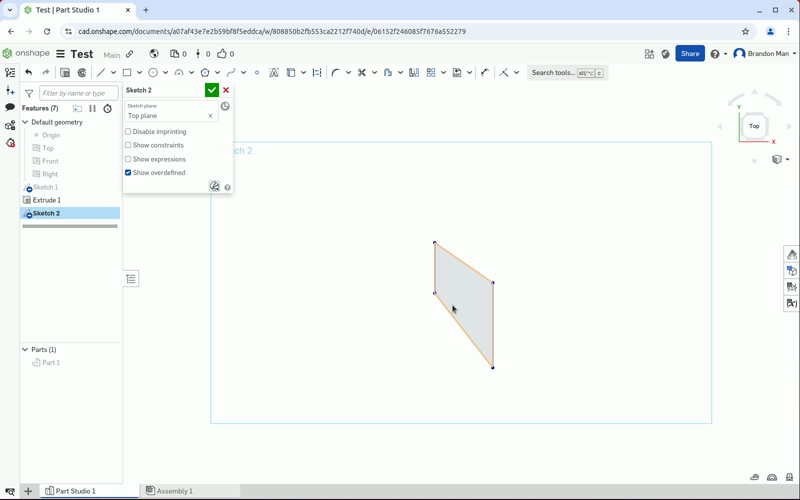
click(452, 304)
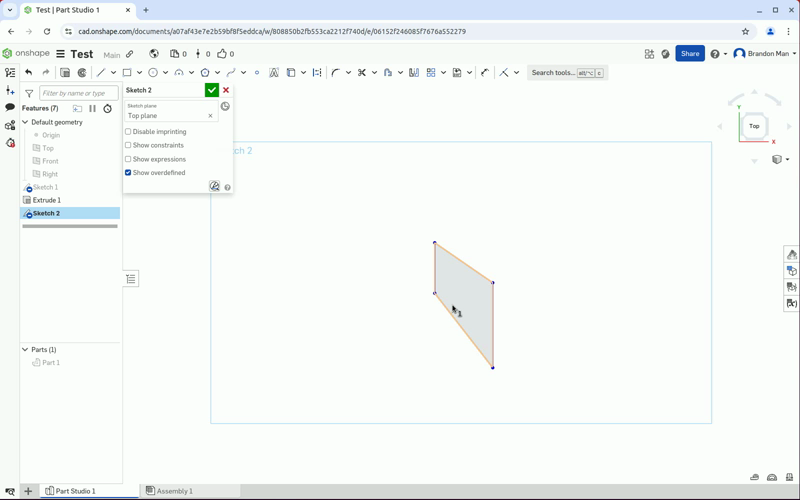
mouse_move(73, 352)
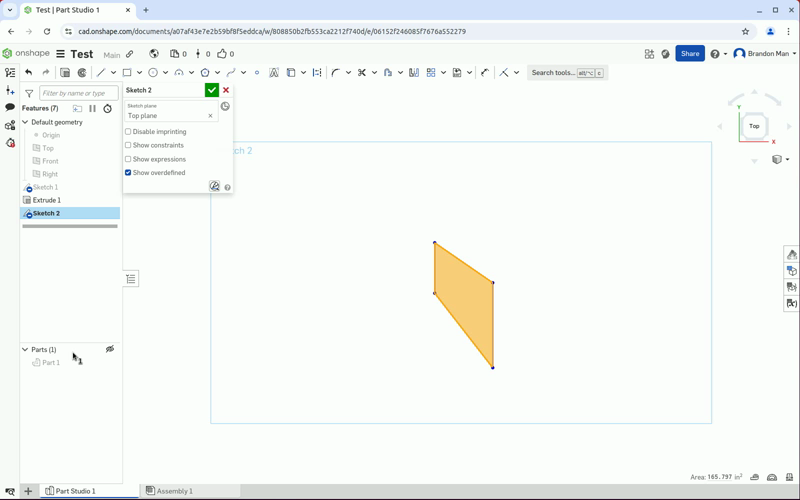
key(shift+y)
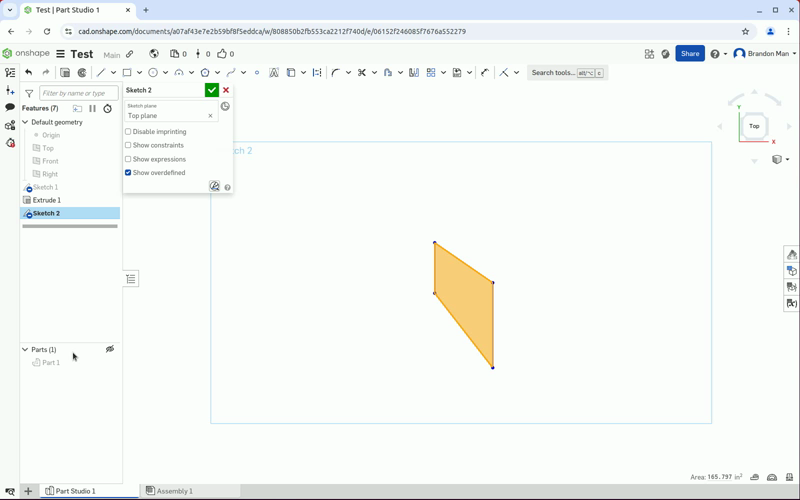
key(shift+e)
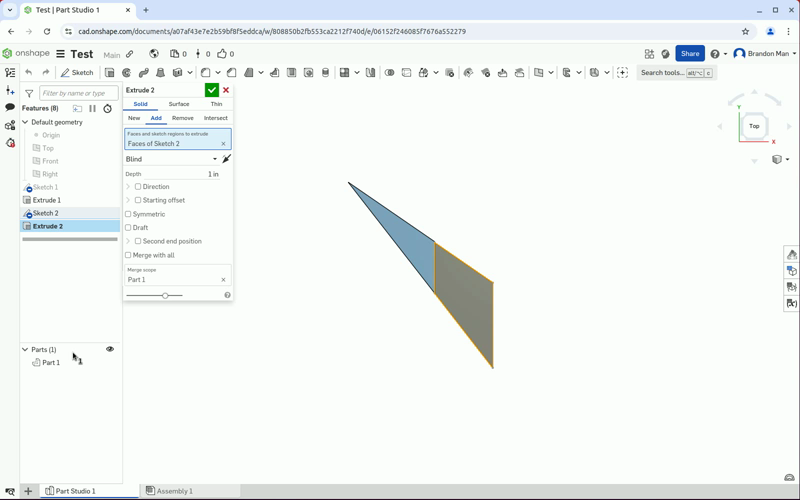
mouse_move(143, 106)
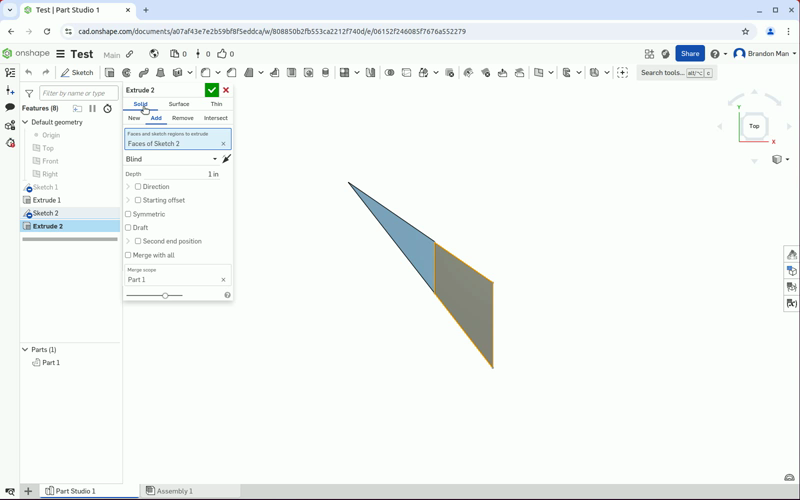
click(143, 106)
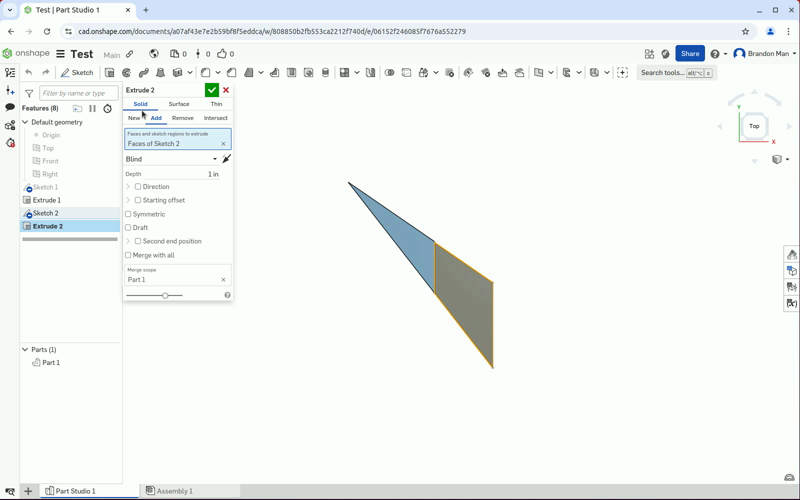
mouse_move(137, 120)
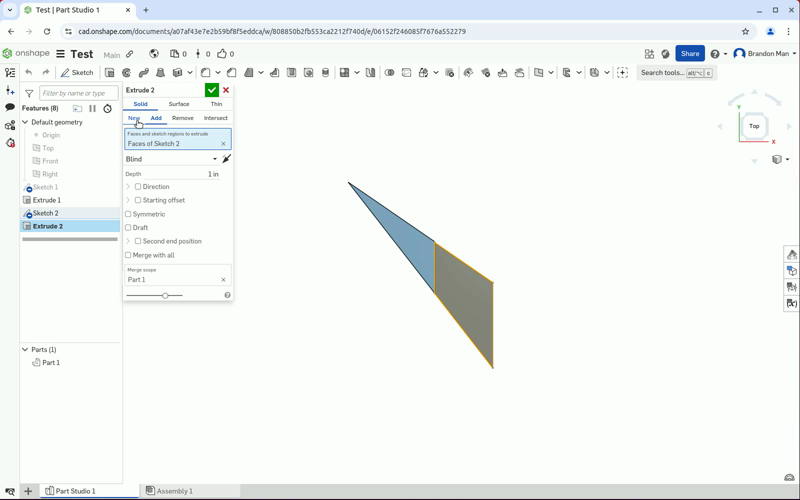
click(137, 120)
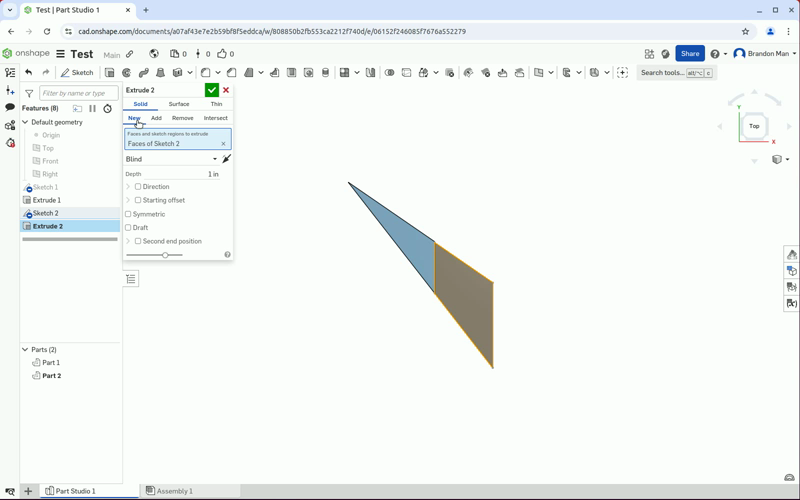
key(tab, 4)
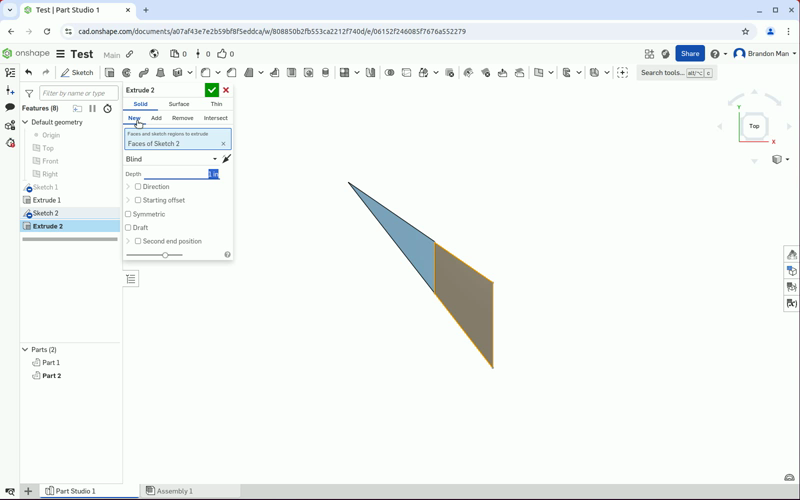
text(17.572)
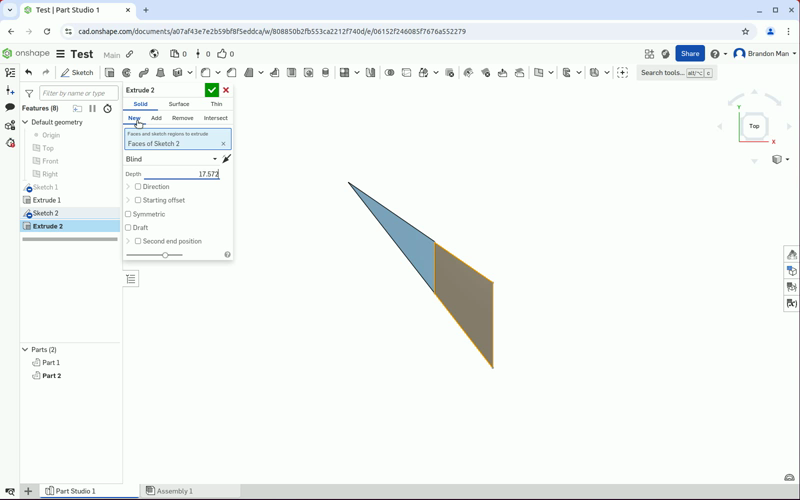
key(enter)
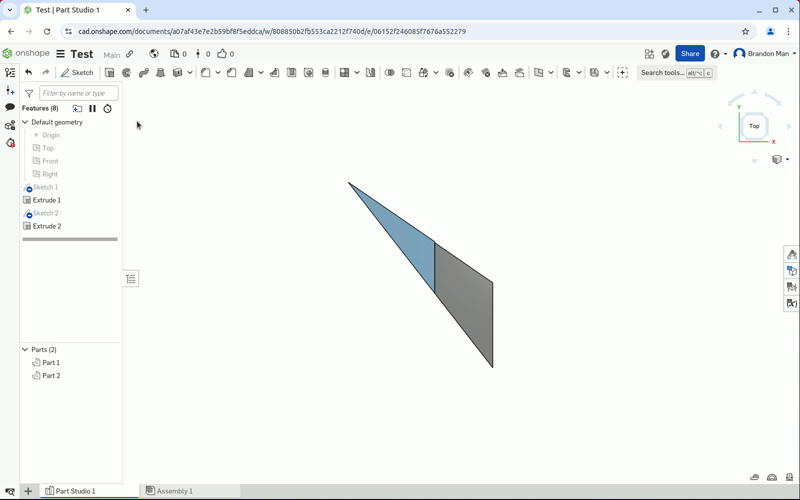
key(shift+h)
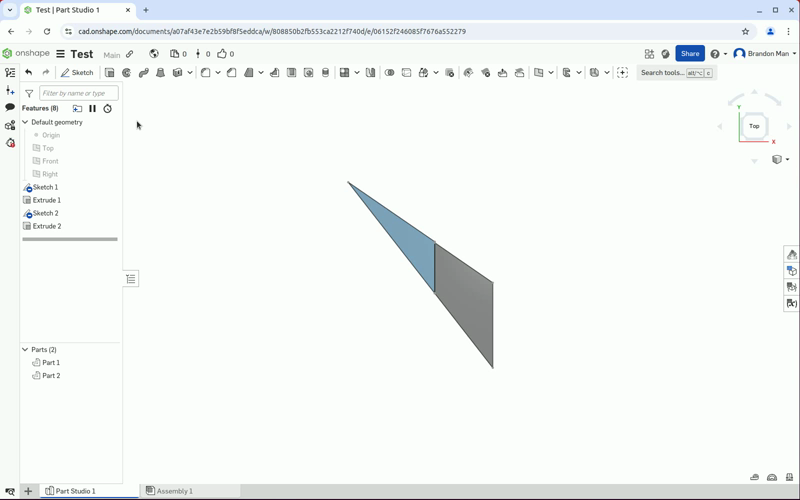
key(shift+h)
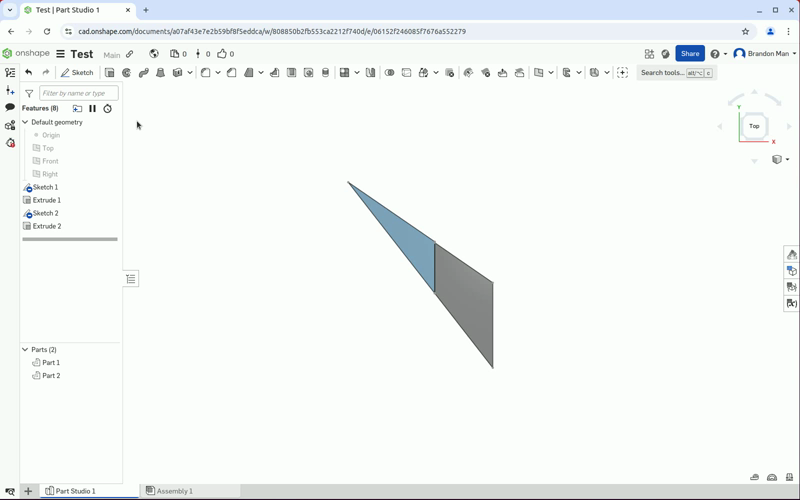
key(shift+7)
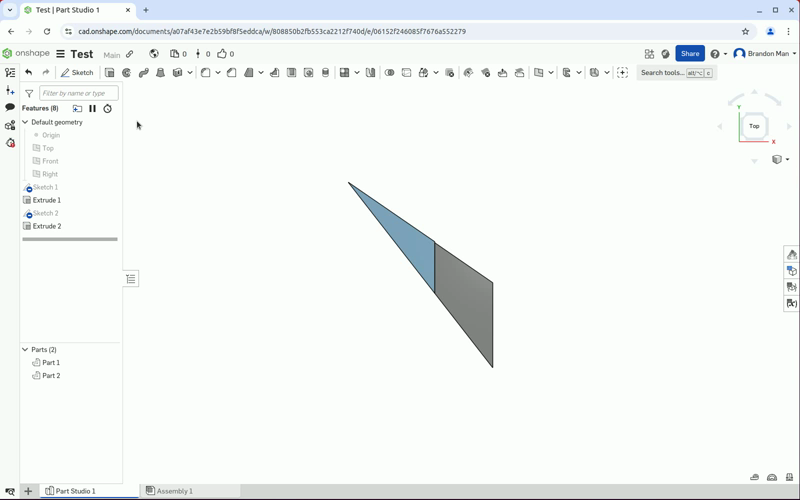
key(up, 3)
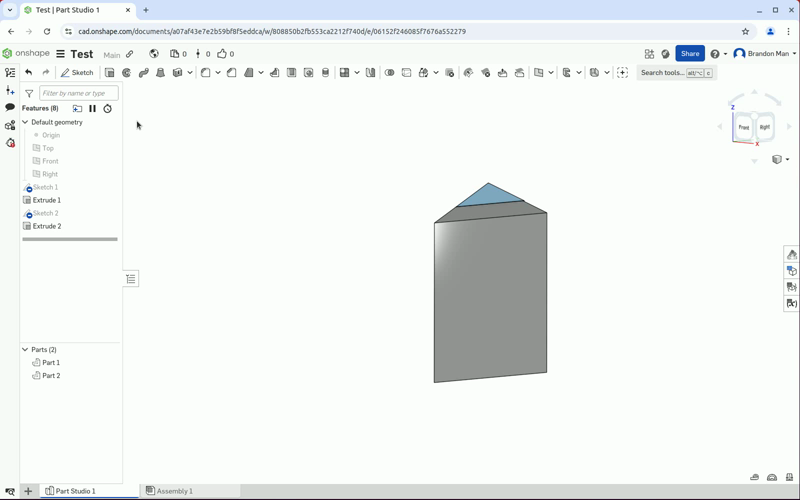
key(left, 3)
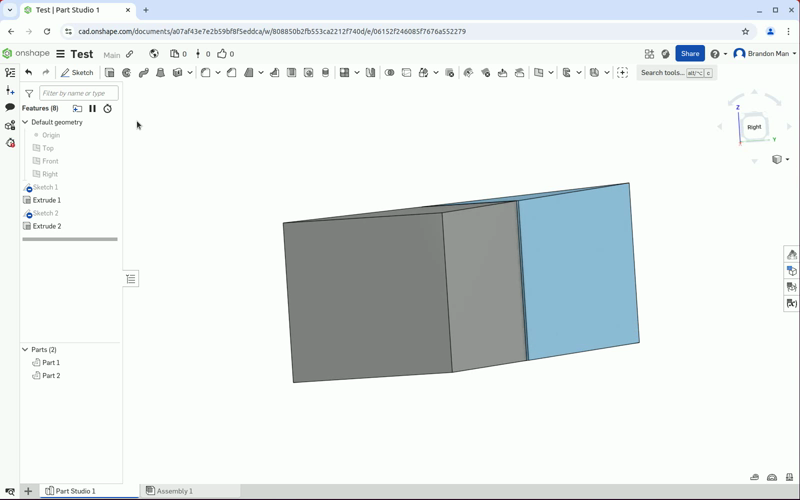
key(right, 3)
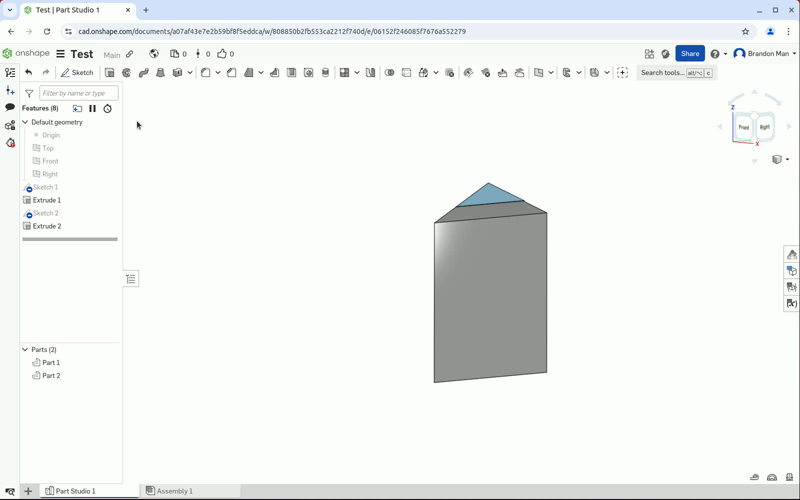
key(down, 3)
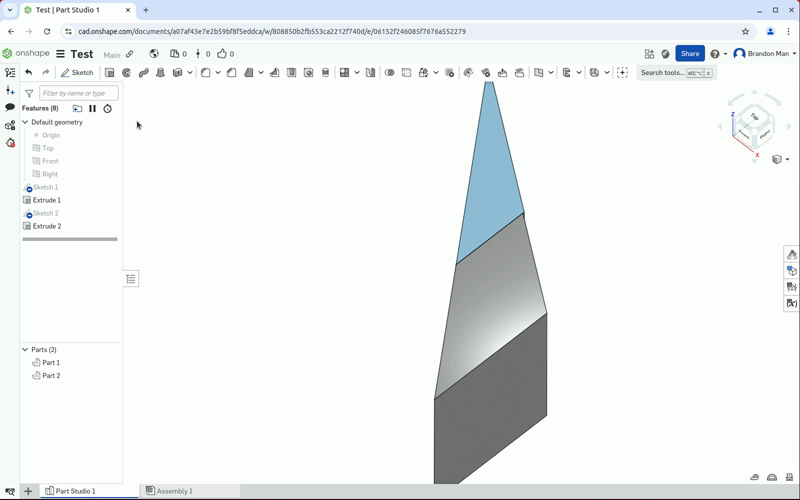
mouse_move(73, 189)
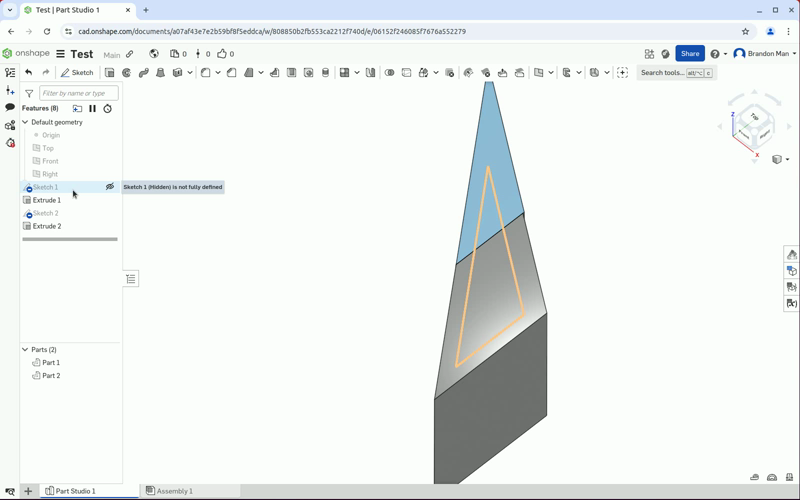
click(73, 189)